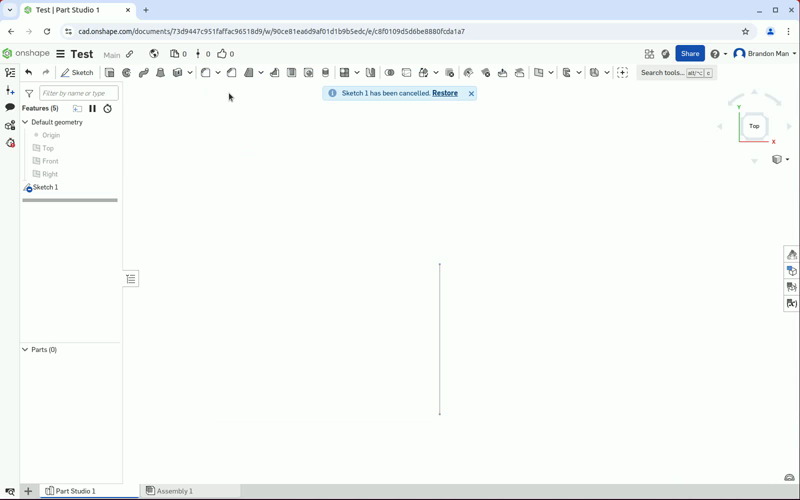
key(shift+h)
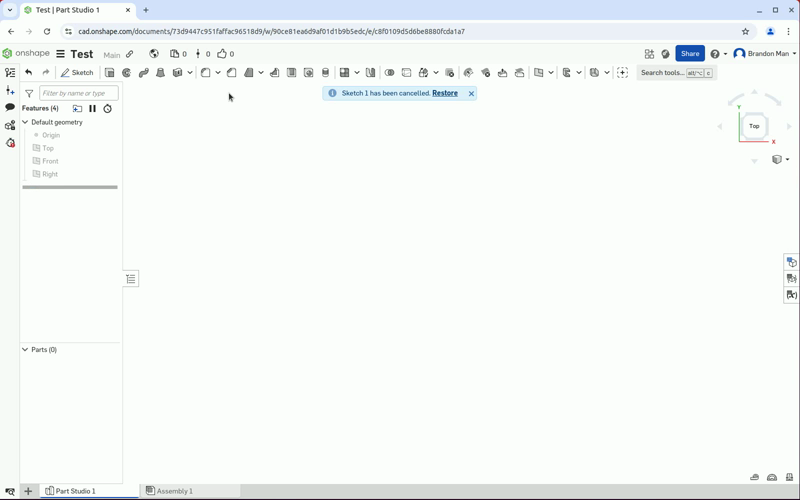
mouse_move(73, 352)
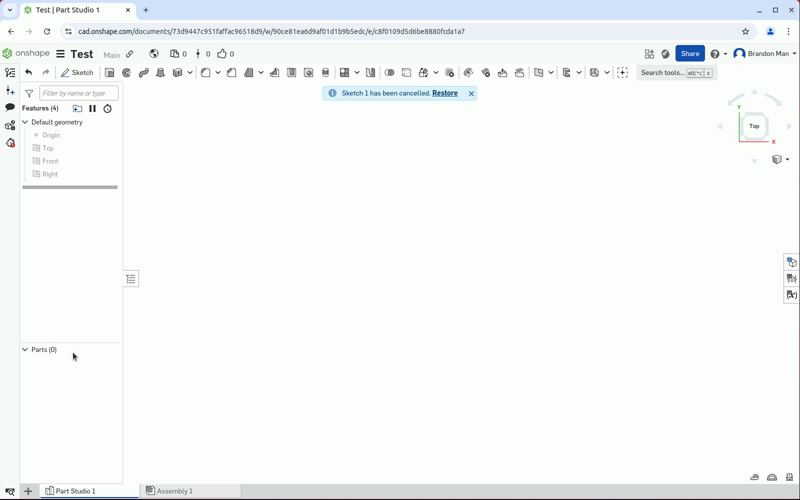
key(y)
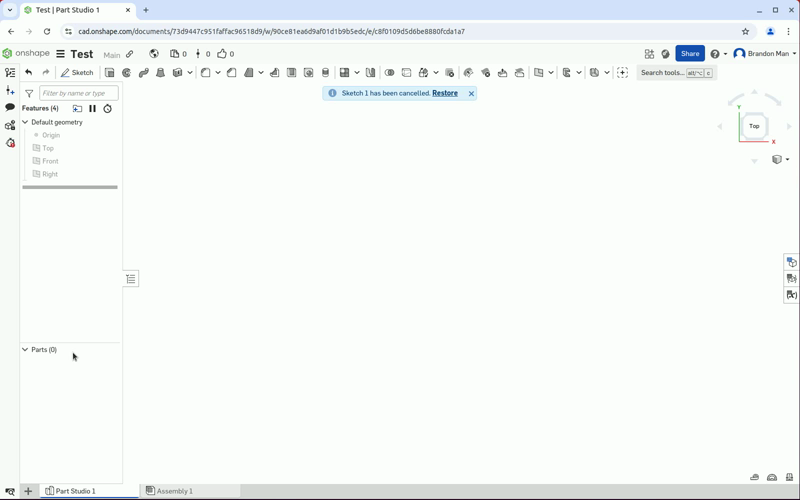
key(shift+p)
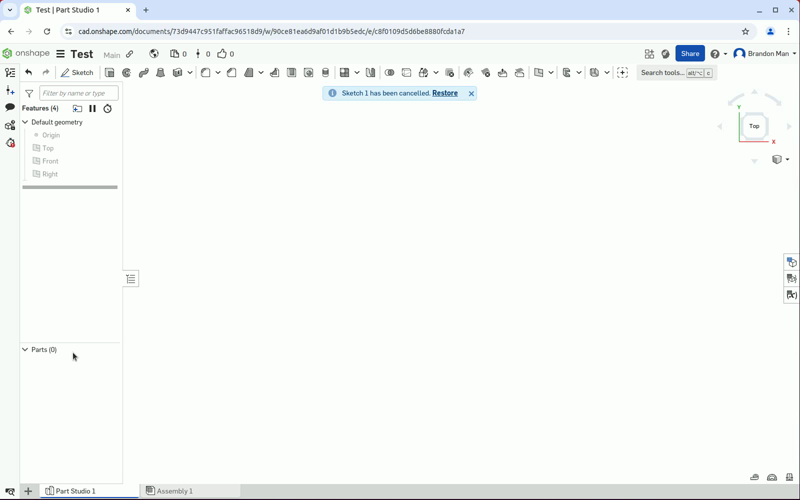
key(space)
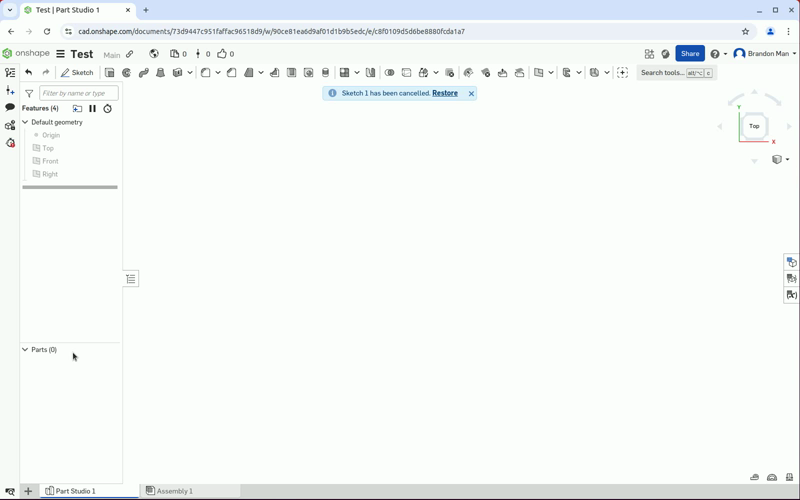
key_down(shift)
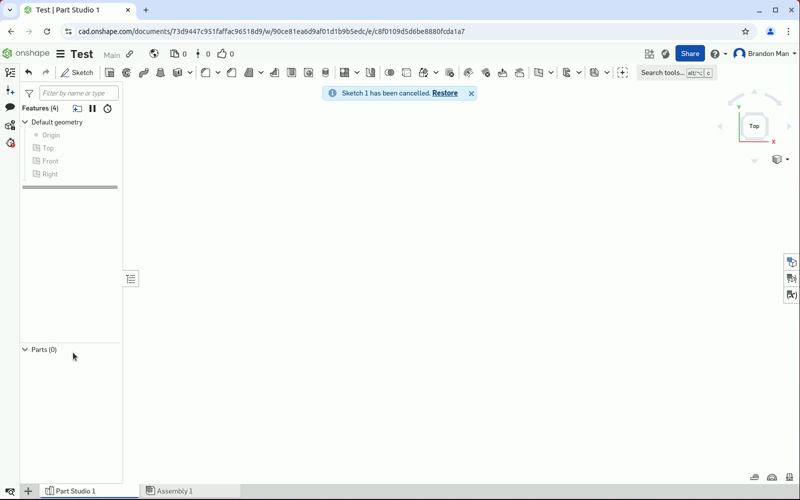
key(up)
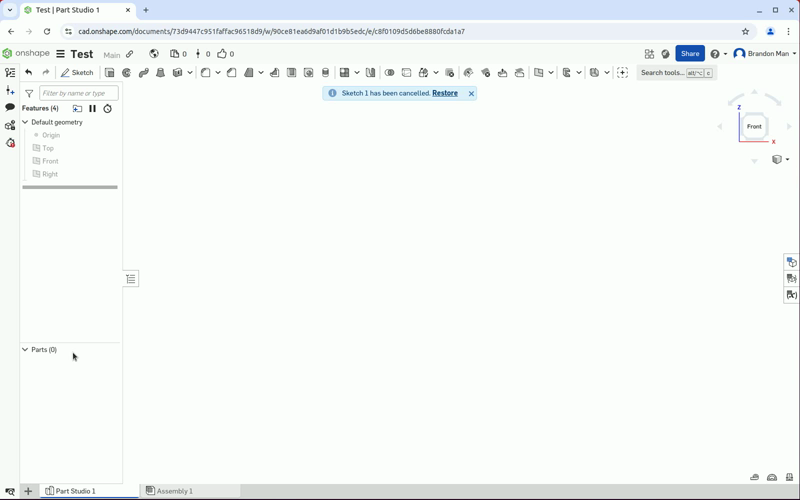
key_up(shift)
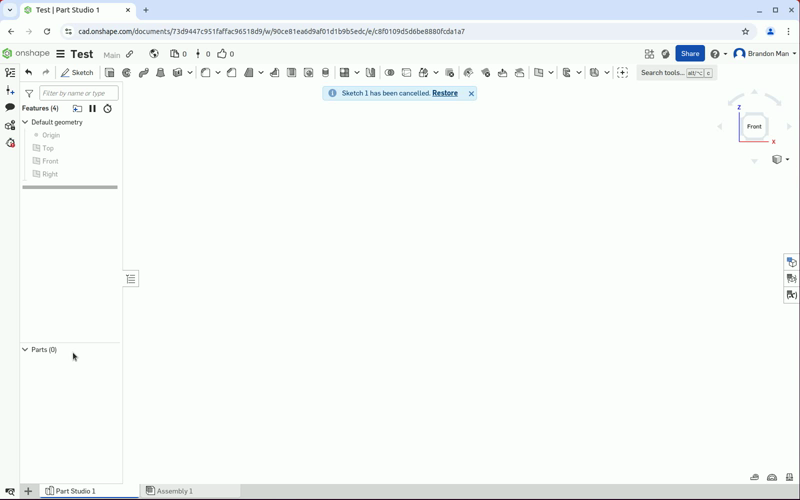
mouse_move(73, 352)
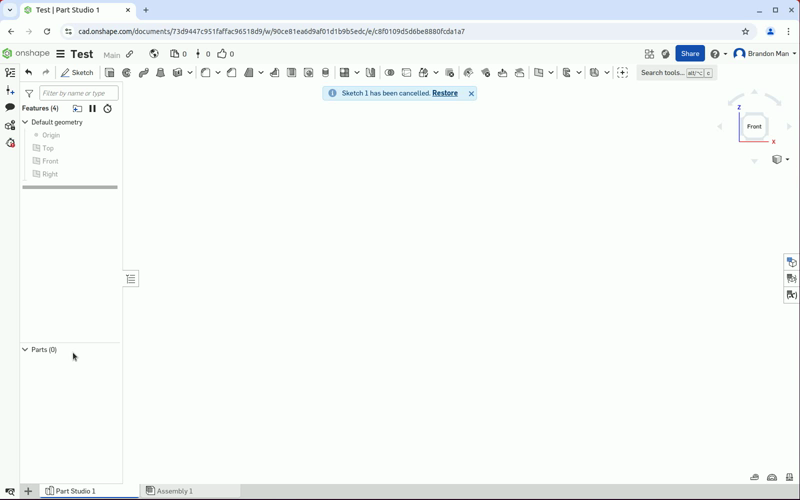
key(shift+y)
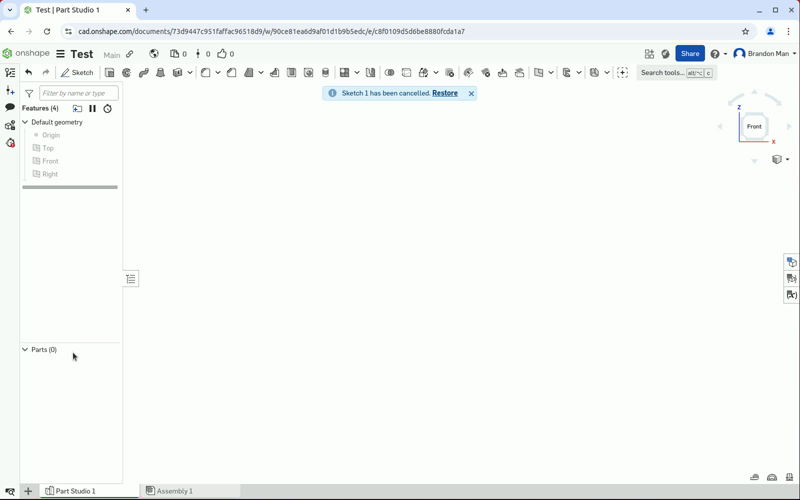
key(shift+s)
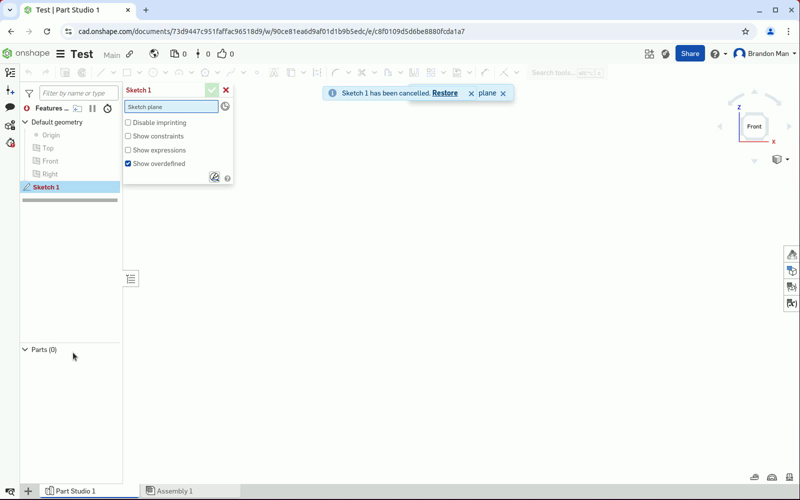
mouse_move(73, 163)
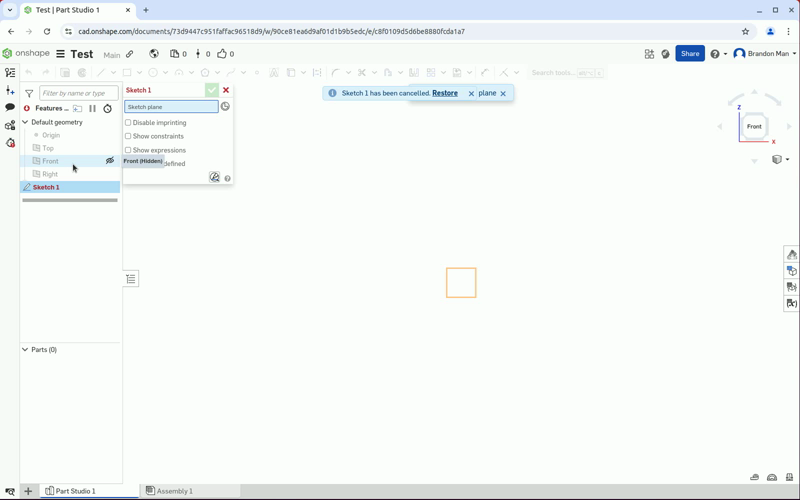
click(73, 163)
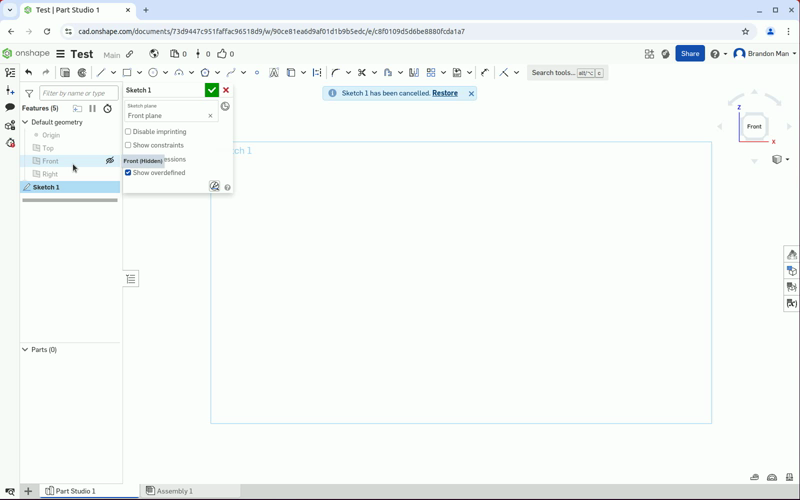
mouse_move(73, 352)
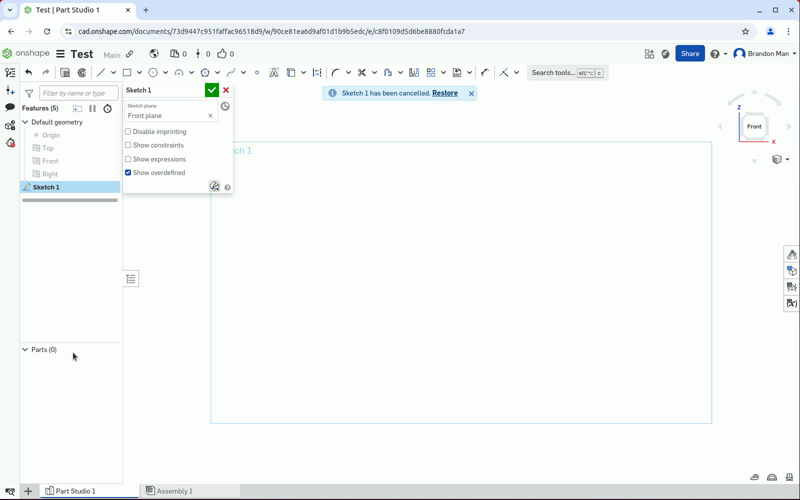
key(y)
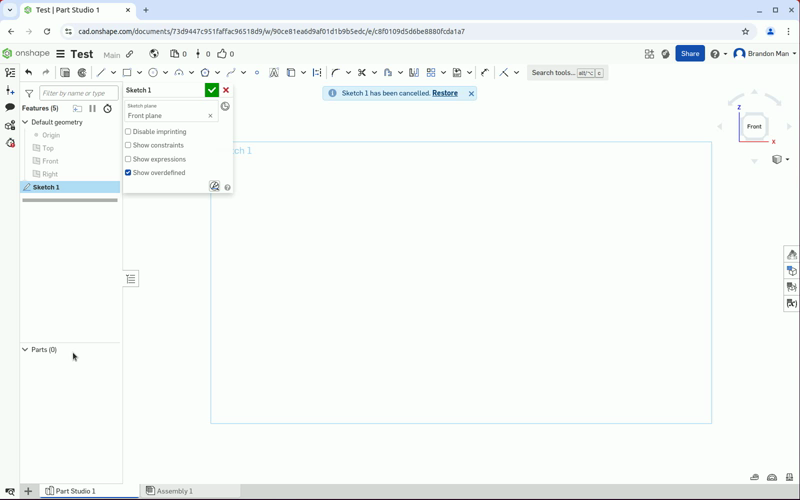
key(l)
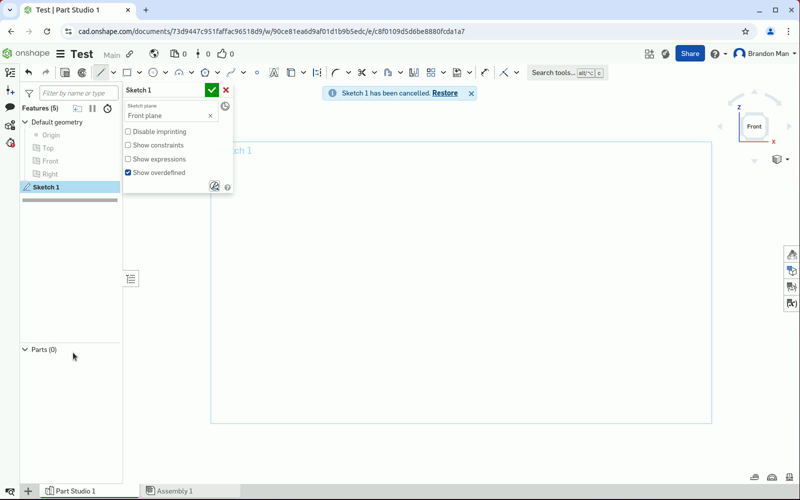
key_down(shift)
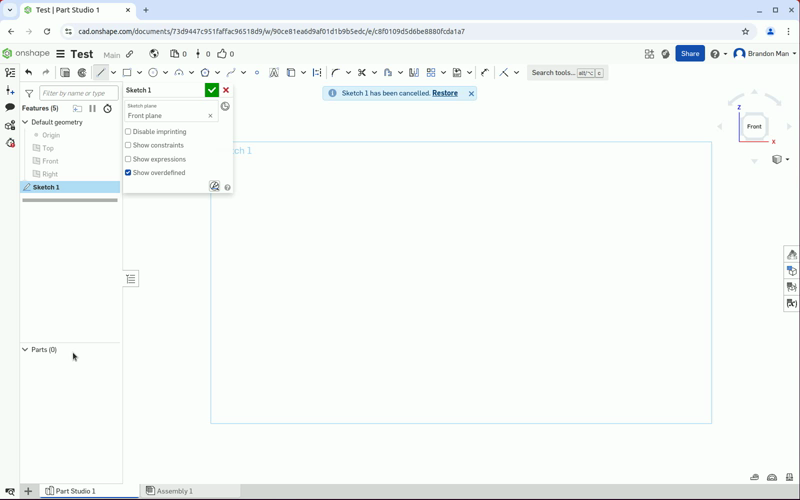
mouse_move(412, 379)
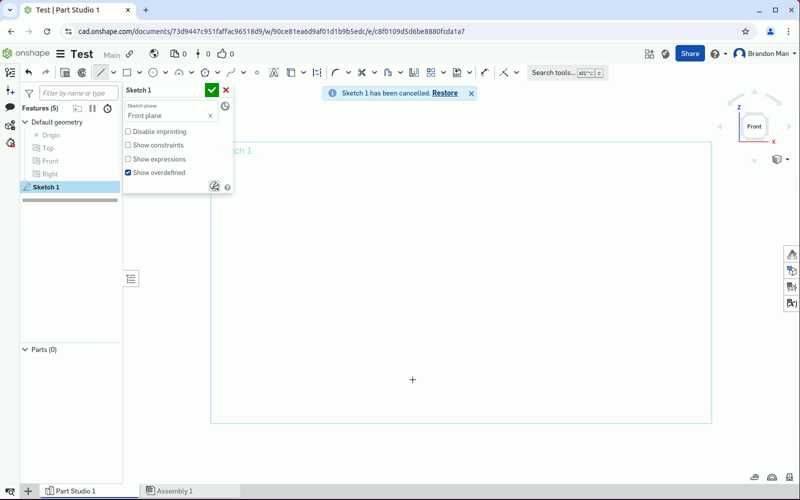
click(412, 379)
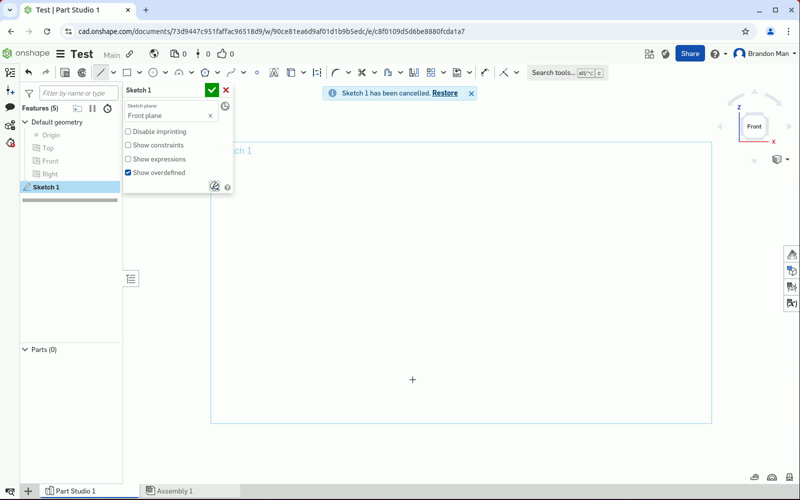
key_up(shift)
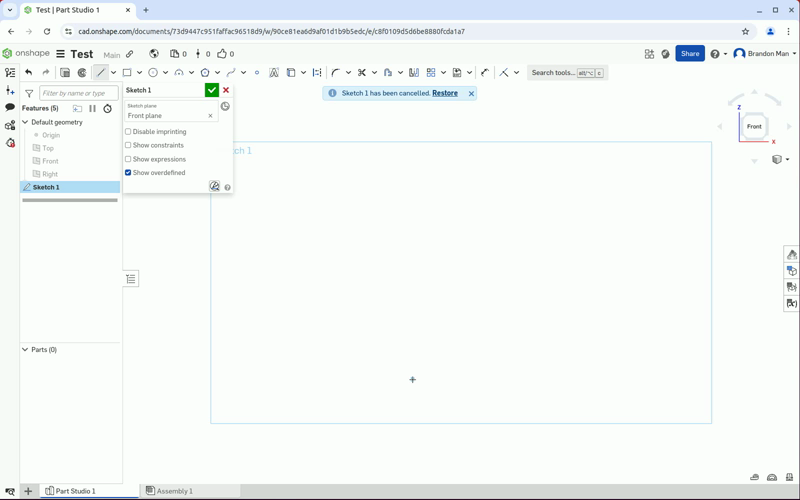
key_down(shift)
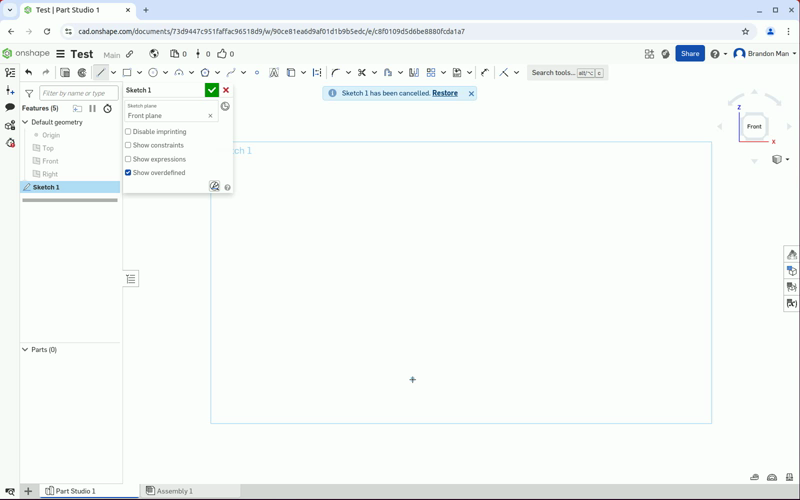
mouse_move(510, 379)
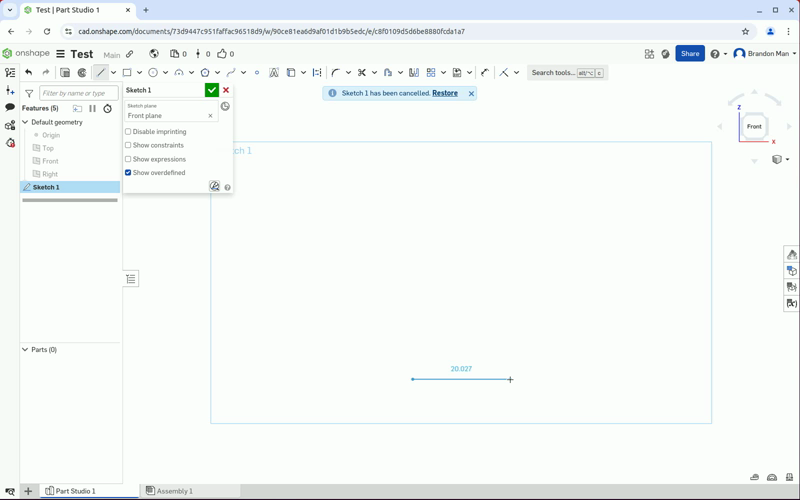
click(510, 379)
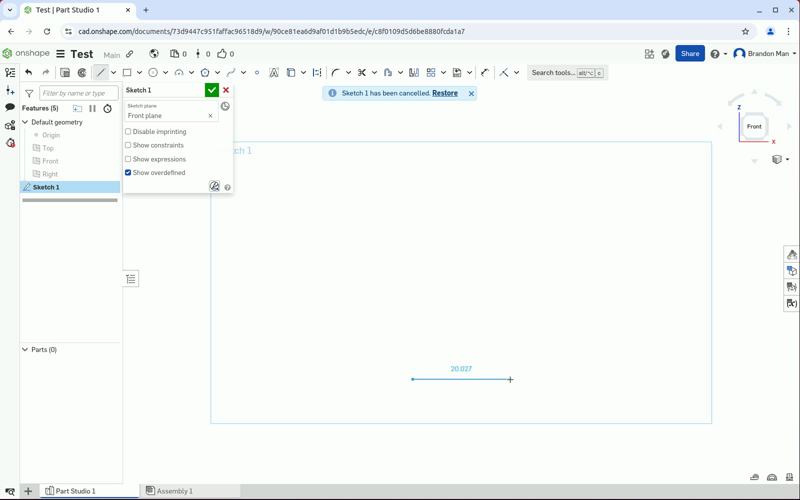
key_up(shift)
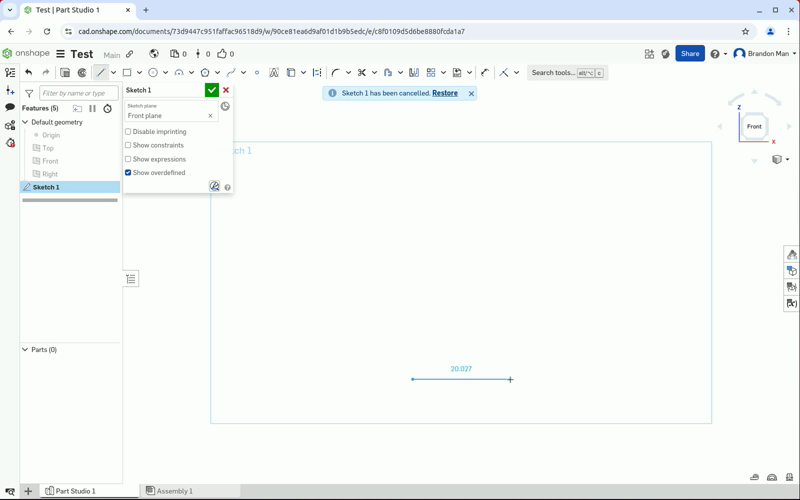
key_down(shift)
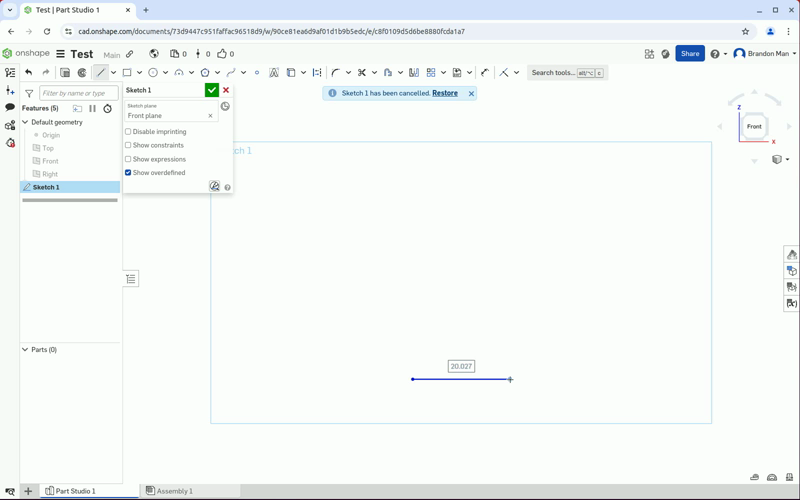
mouse_move(510, 186)
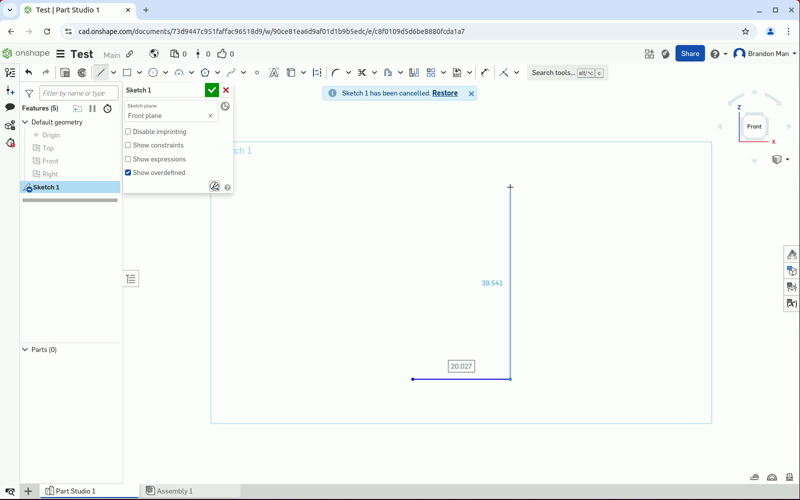
click(510, 186)
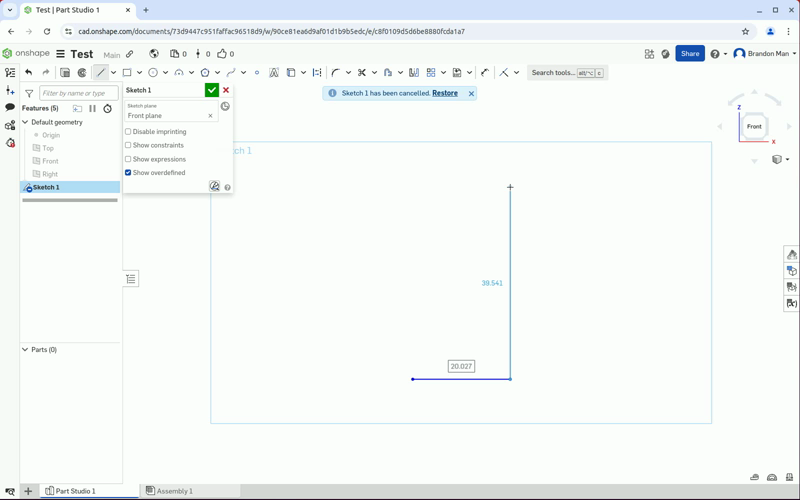
key_up(shift)
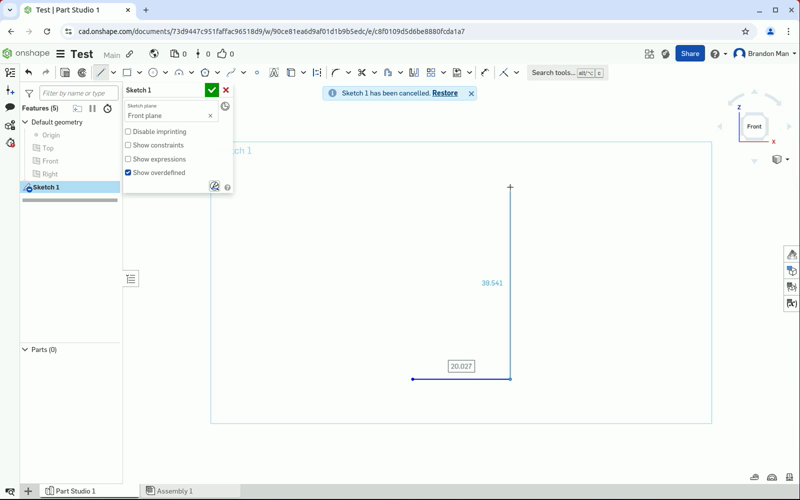
key_down(shift)
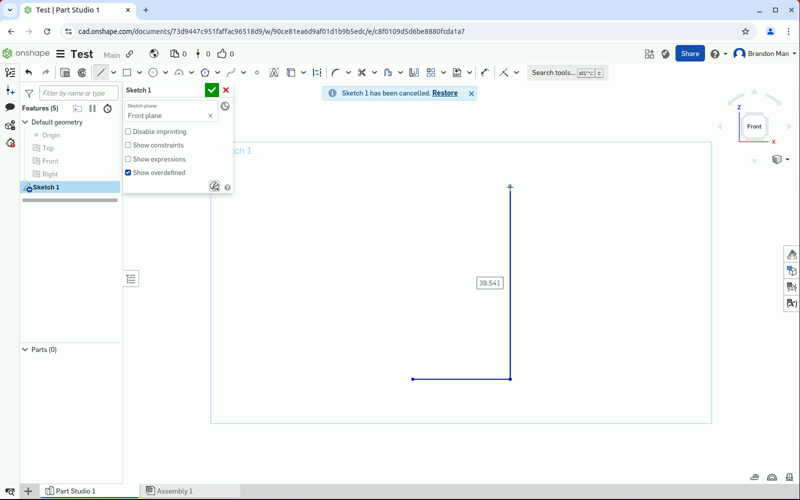
mouse_move(412, 186)
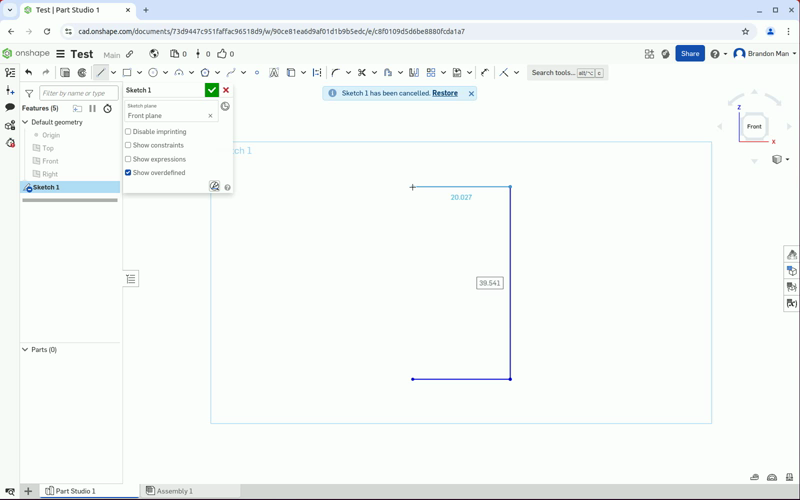
click(412, 186)
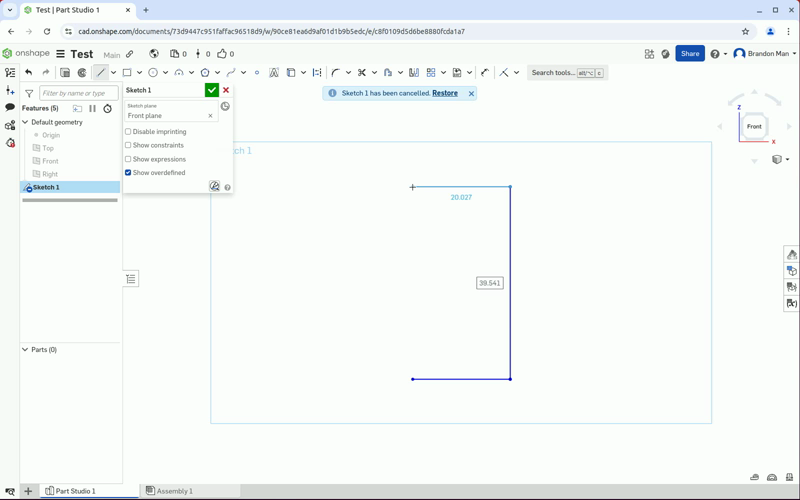
key_up(shift)
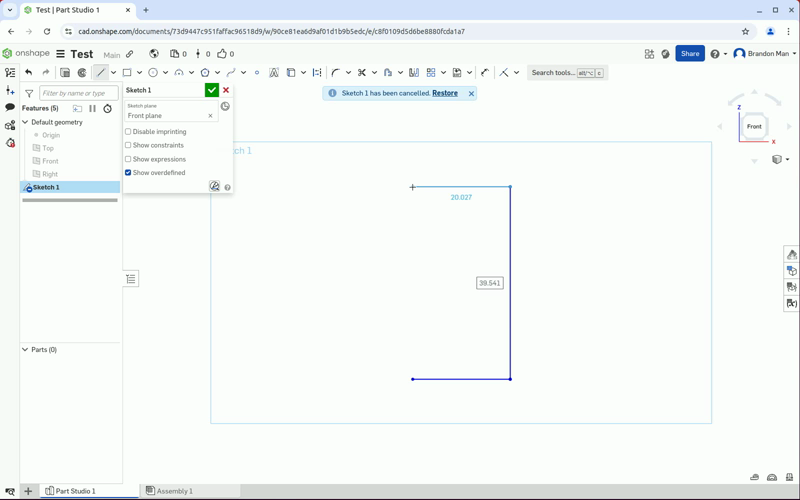
key_down(shift)
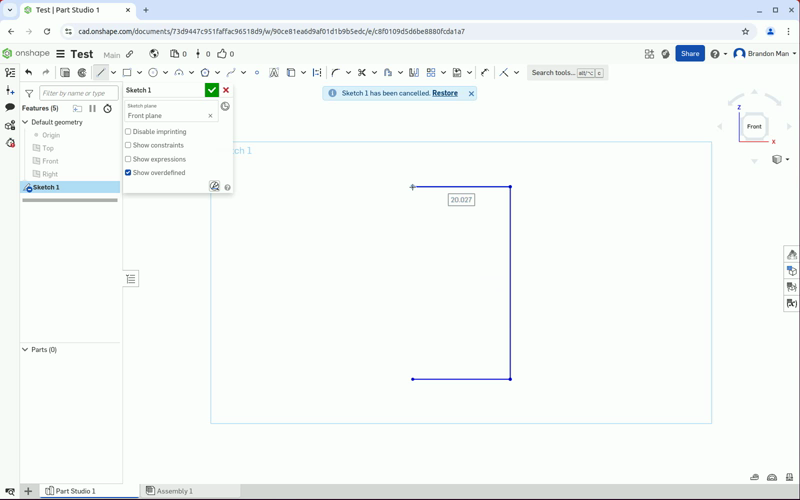
mouse_move(412, 379)
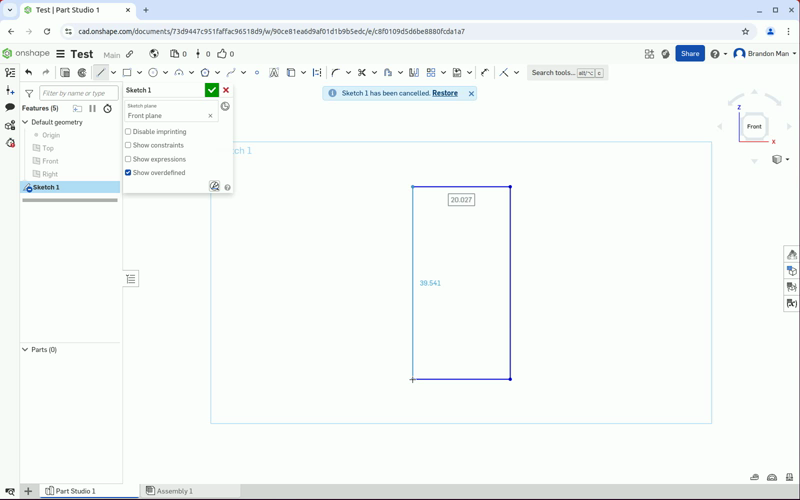
key_up(shift)
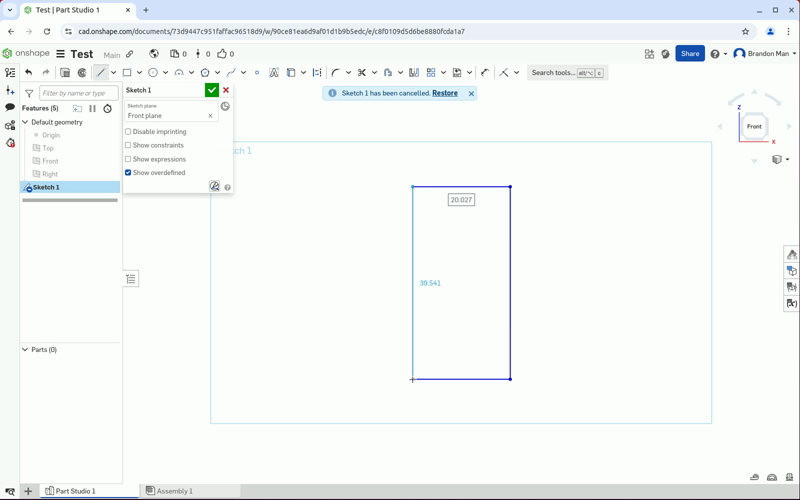
click(412, 379)
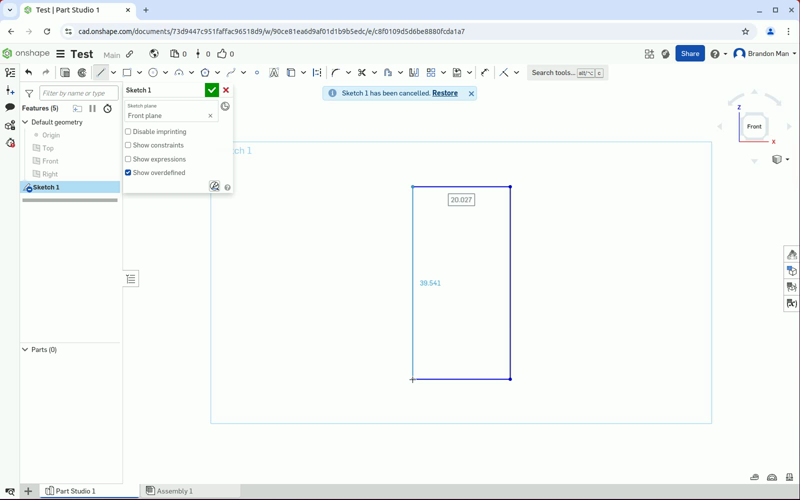
key(esc)
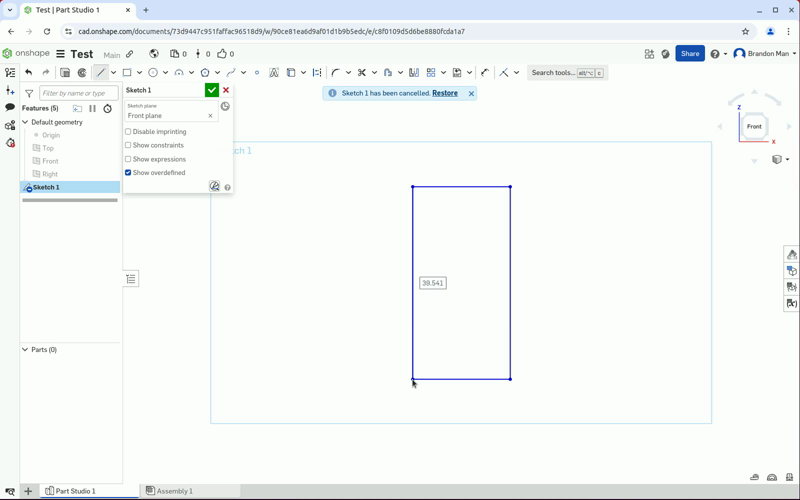
mouse_move(440, 317)
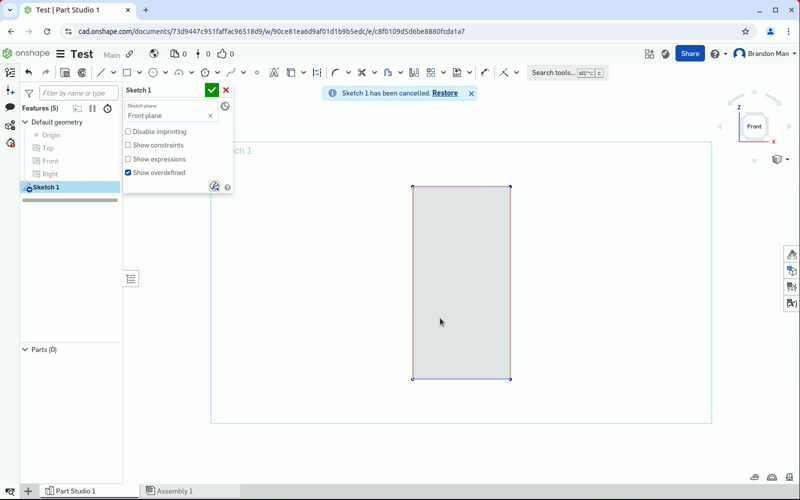
click(440, 317)
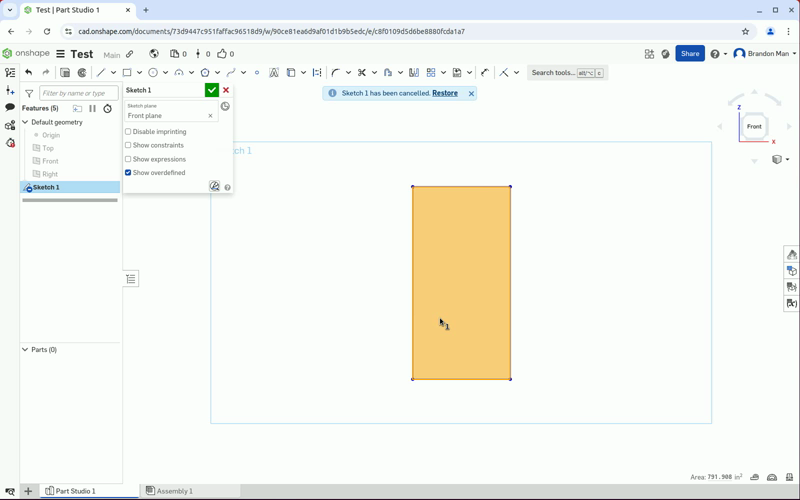
mouse_move(73, 352)
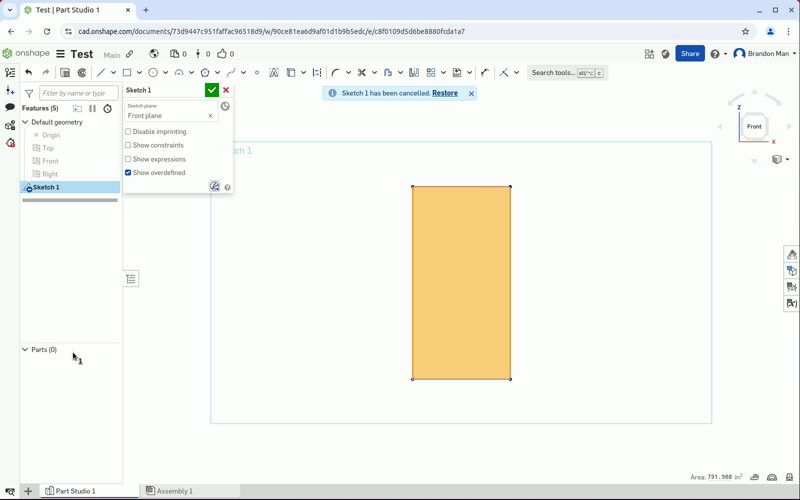
key(shift+y)
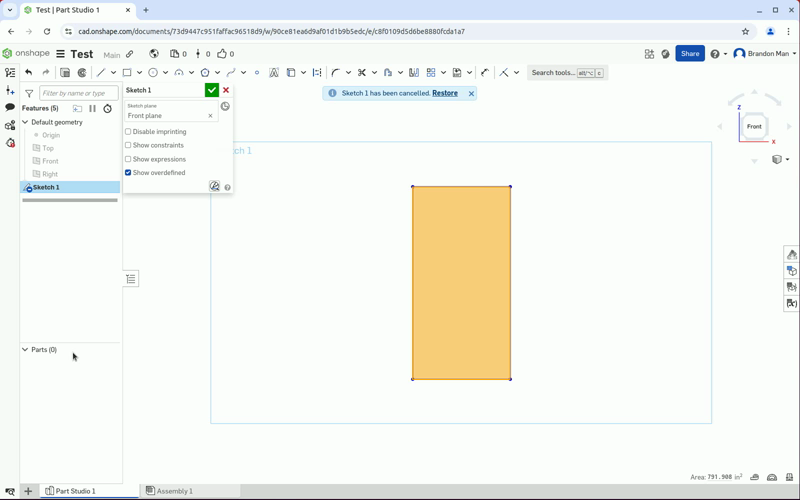
key(shift+e)
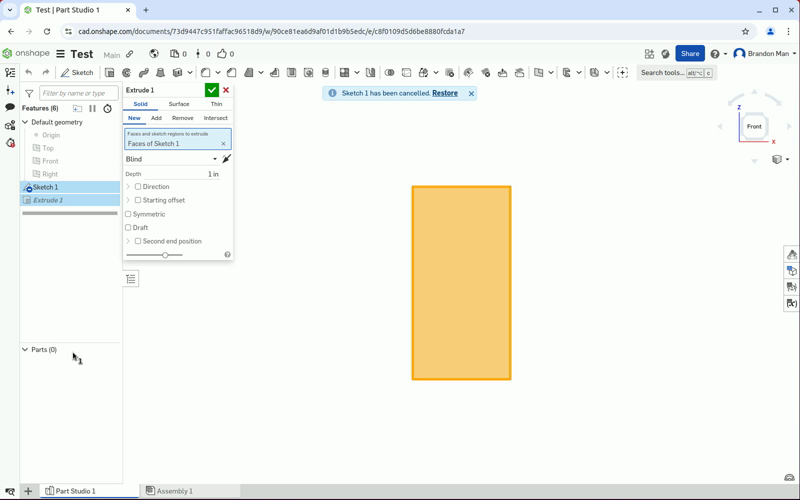
mouse_move(143, 106)
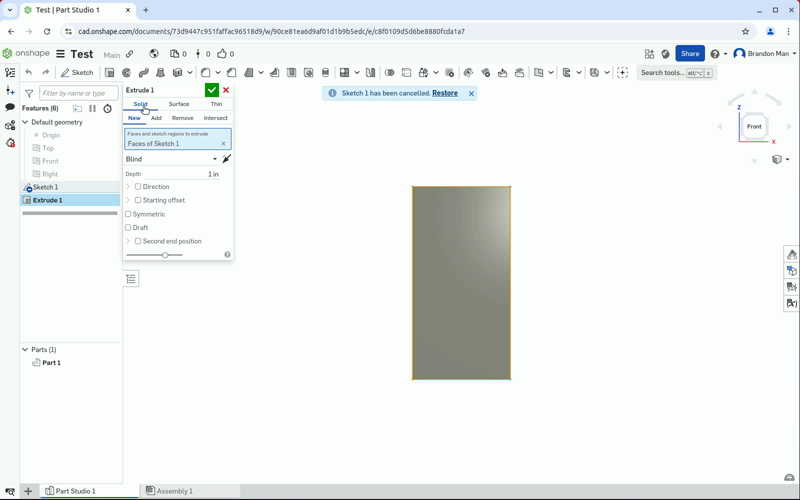
click(143, 106)
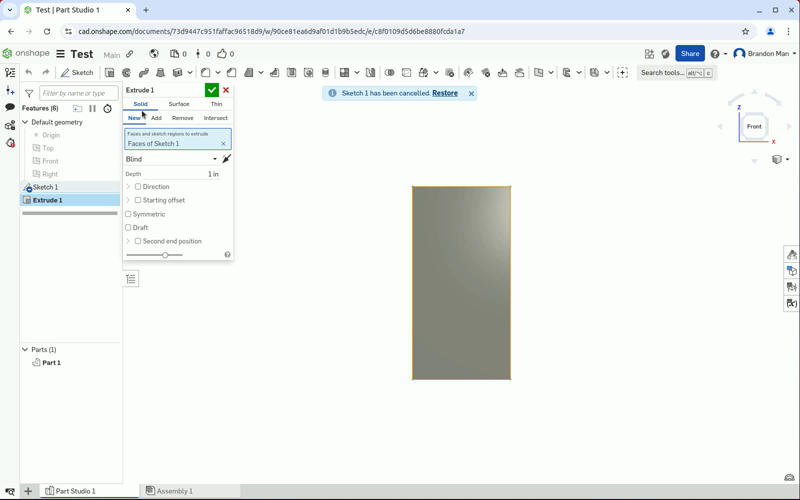
mouse_move(137, 120)
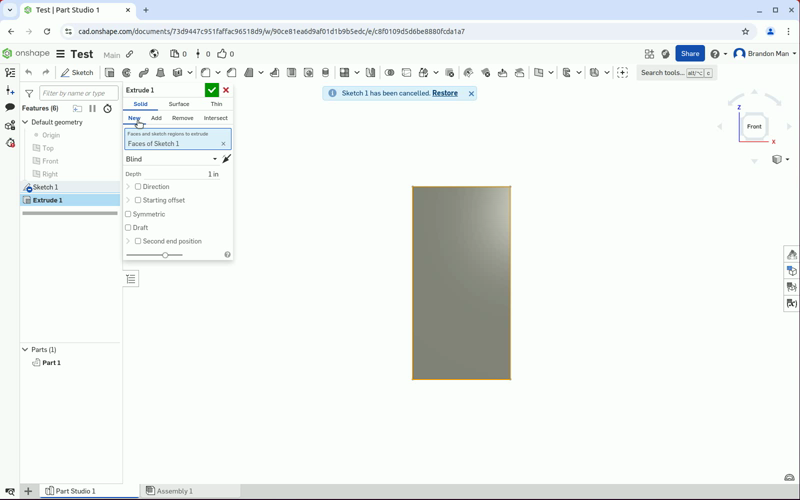
click(137, 120)
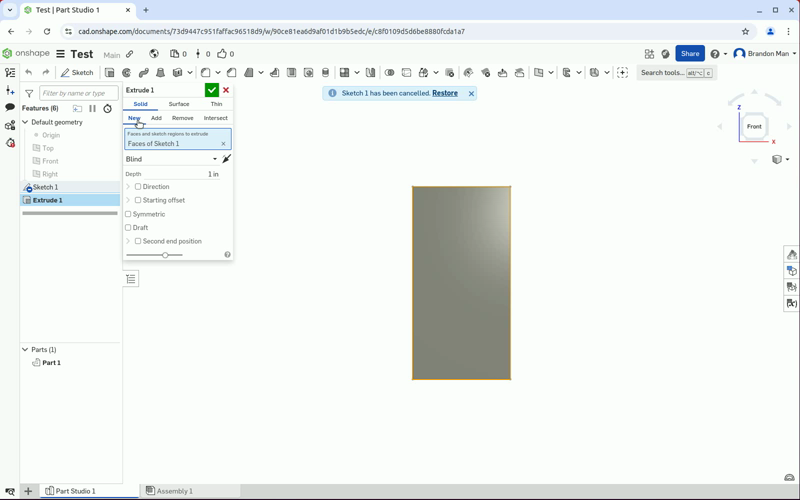
key(tab, 4)
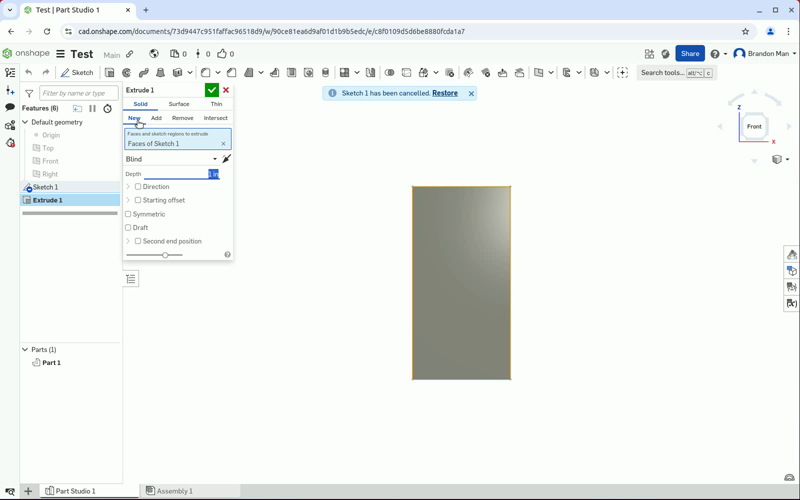
text(-13.239)
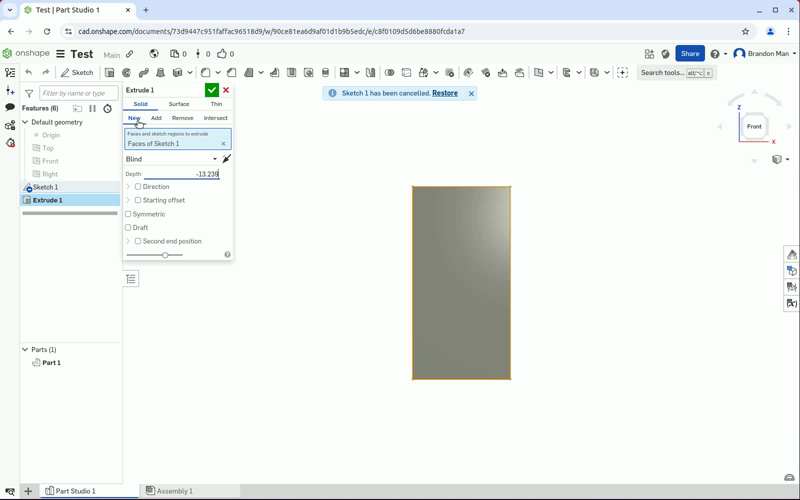
key(enter)
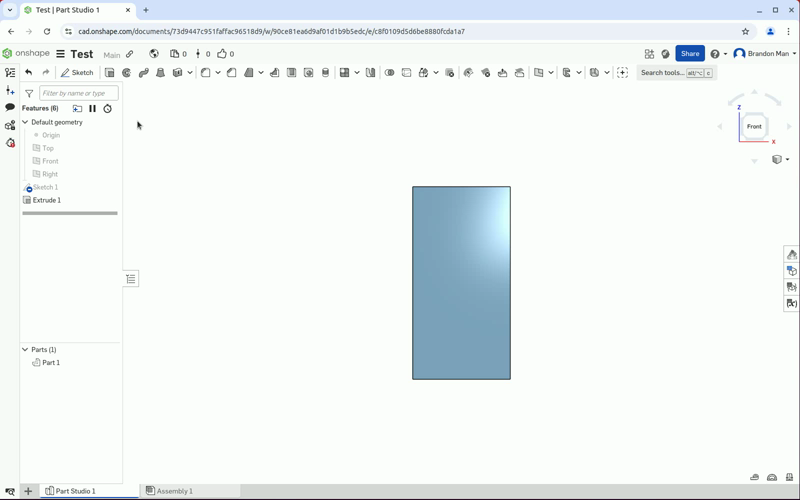
key(shift+h)
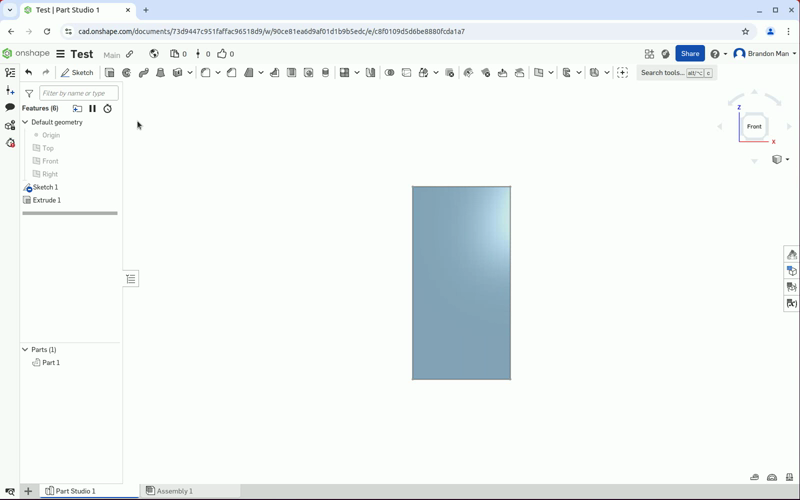
key(shift+h)
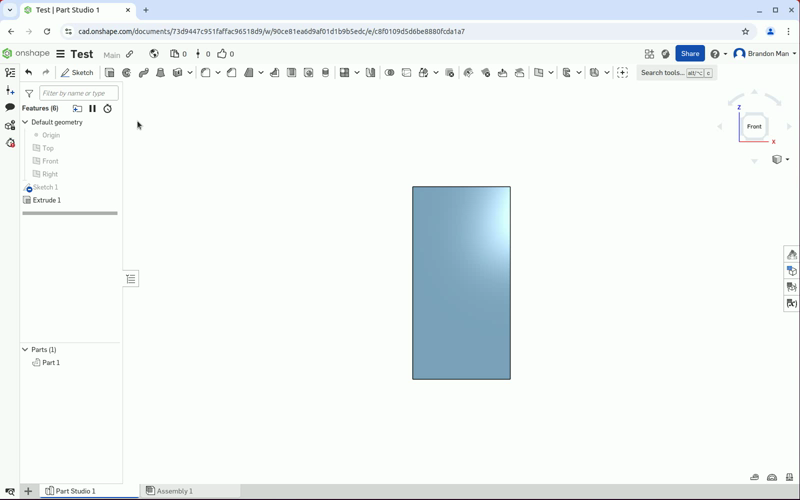
mouse_move(73, 189)
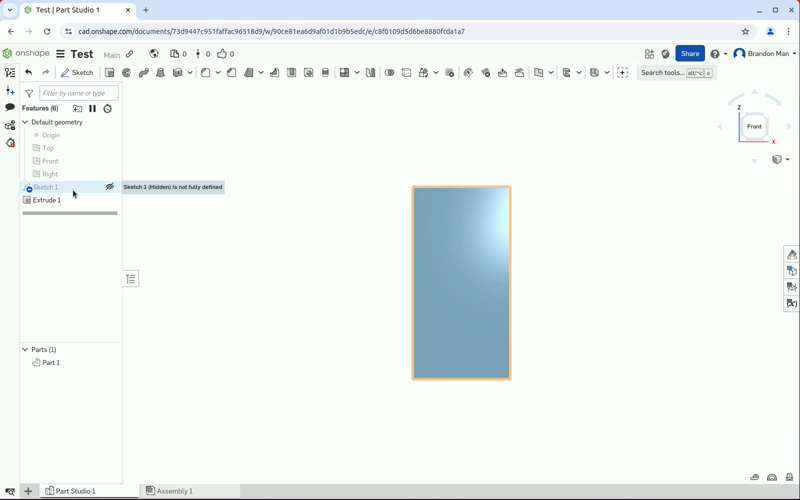
click(73, 189)
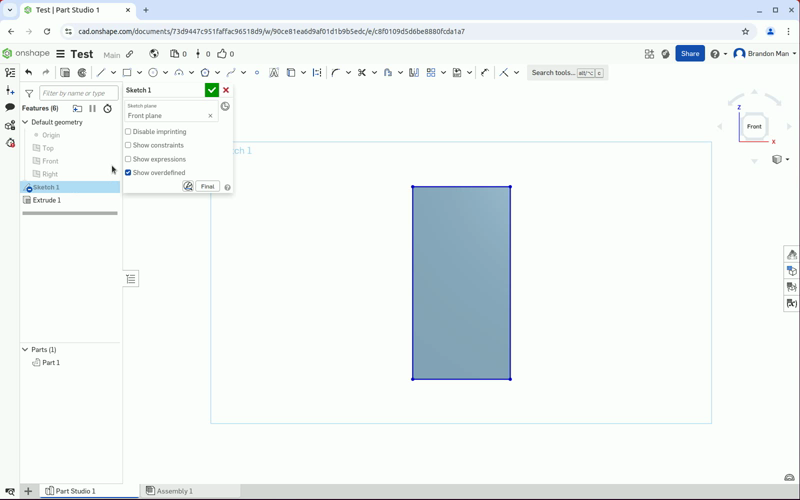
mouse_move(229, 92)
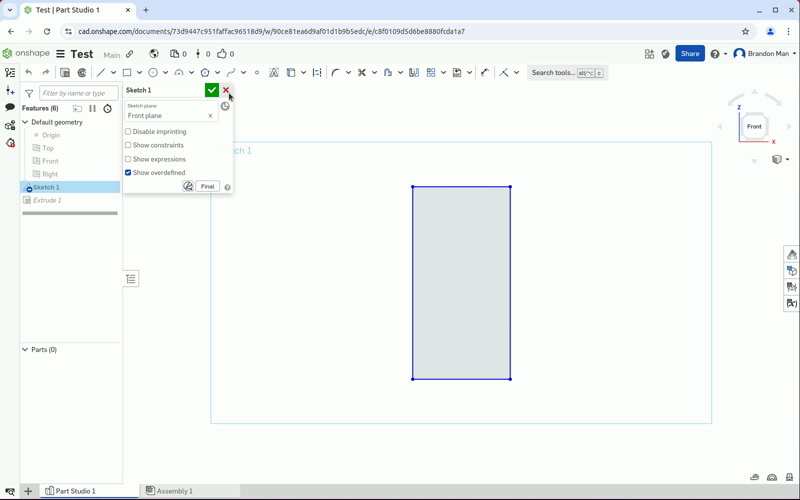
click(229, 92)
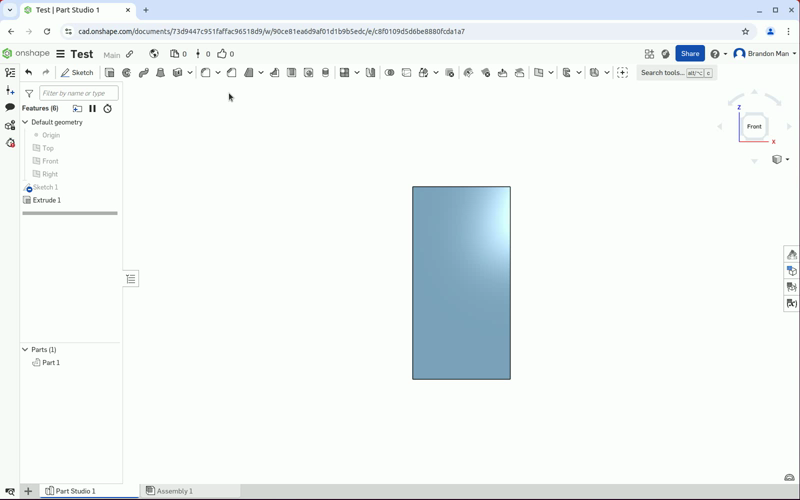
mouse_move(73, 352)
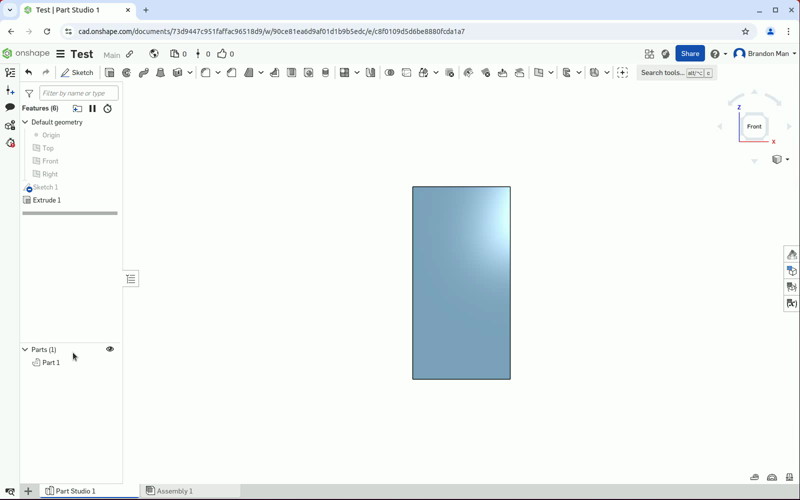
key(y)
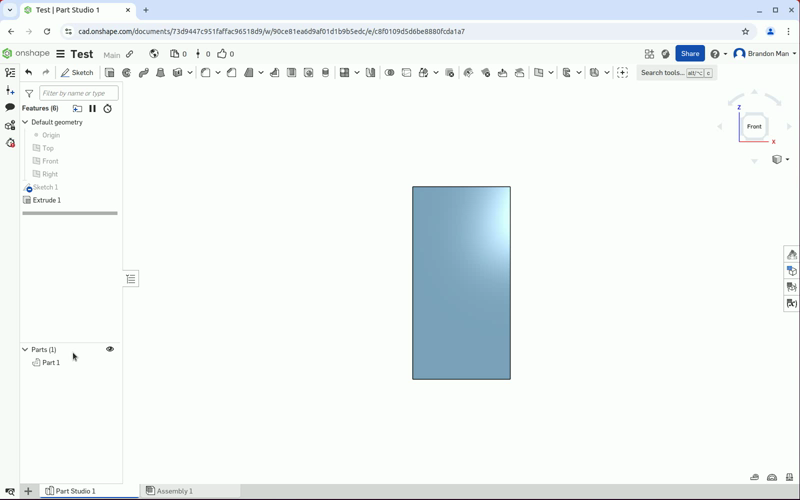
key(shift+p)
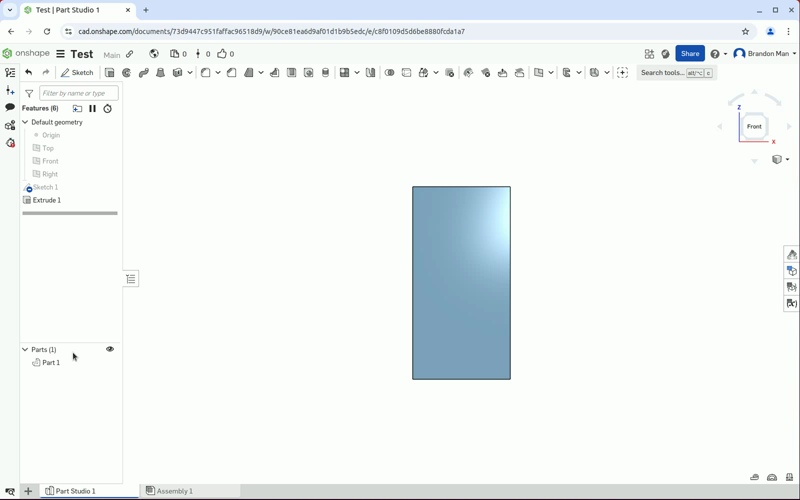
key(space)
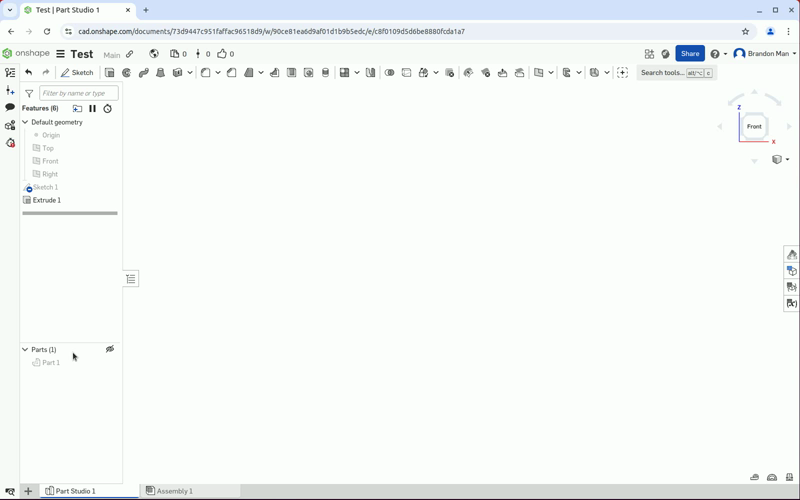
key_down(shift)
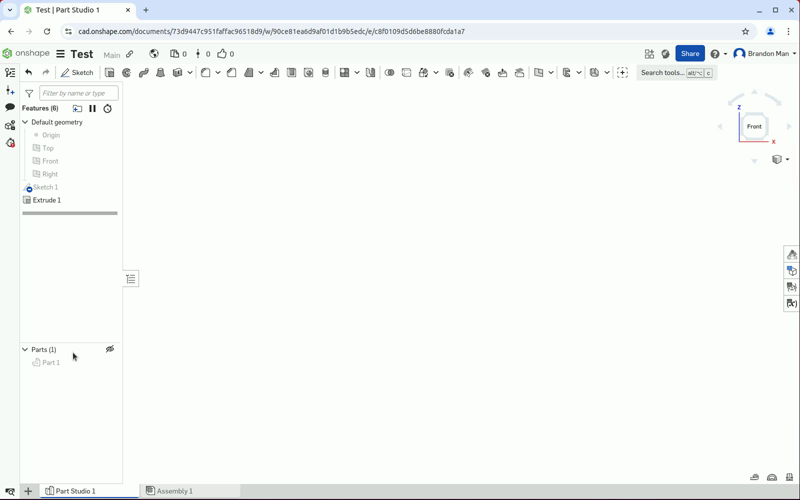
key(left)
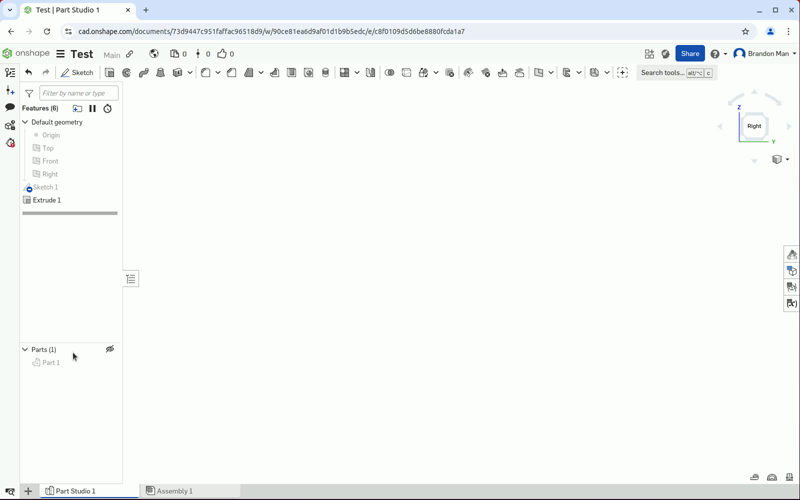
key_up(shift)
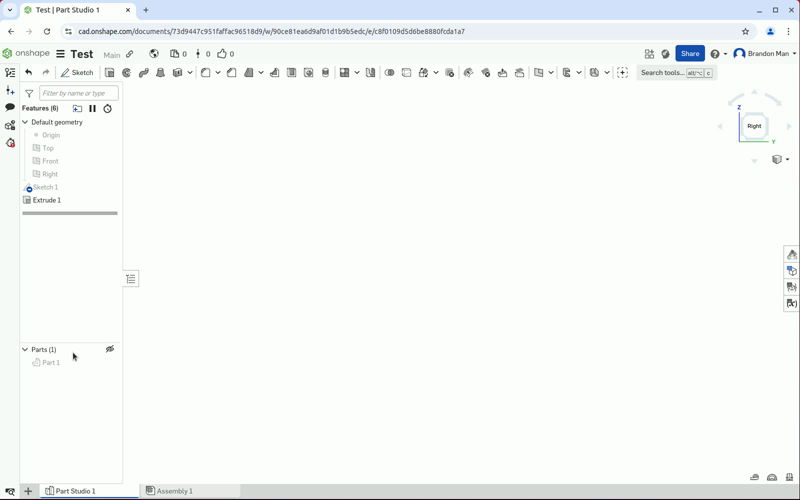
mouse_move(73, 352)
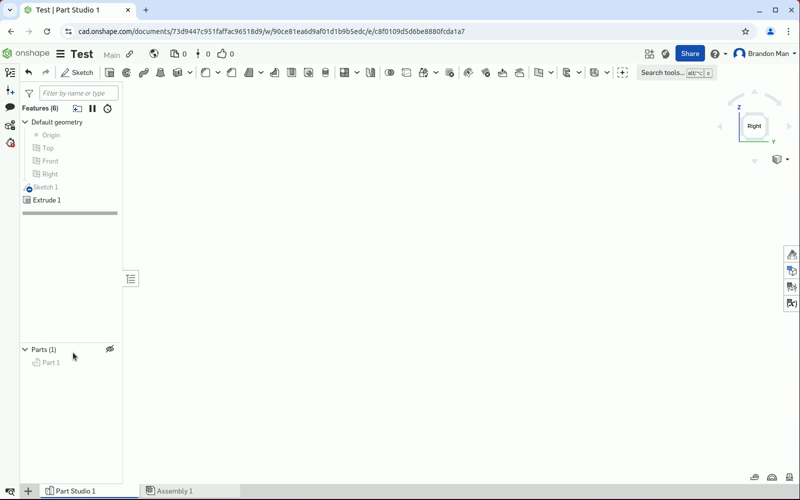
key(shift+y)
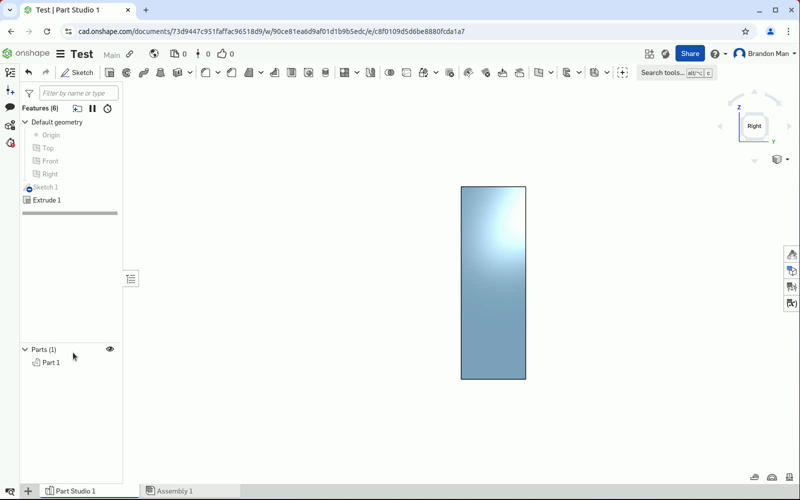
mouse_move(541, 75)
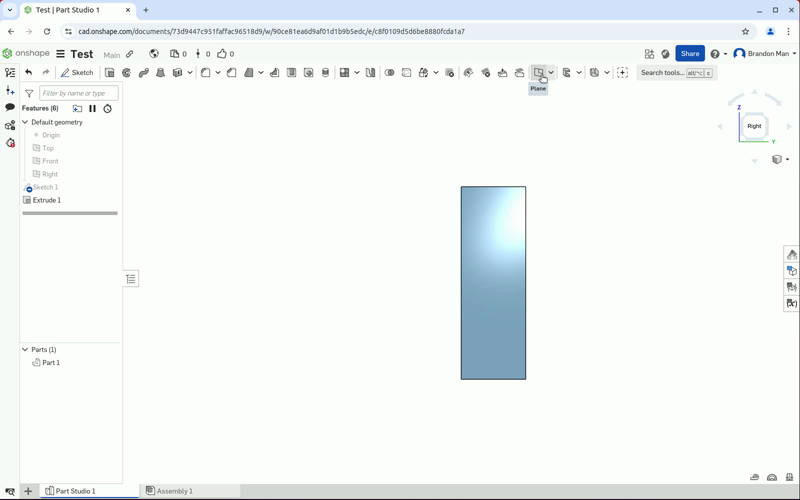
click(541, 75)
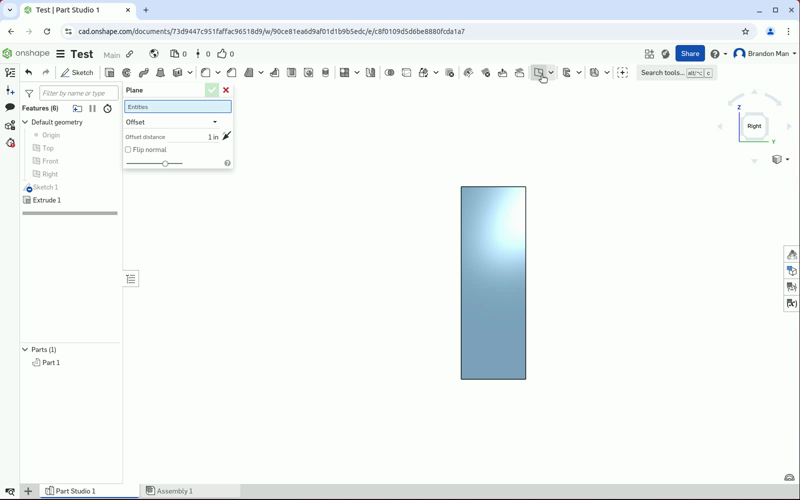
mouse_move(73, 176)
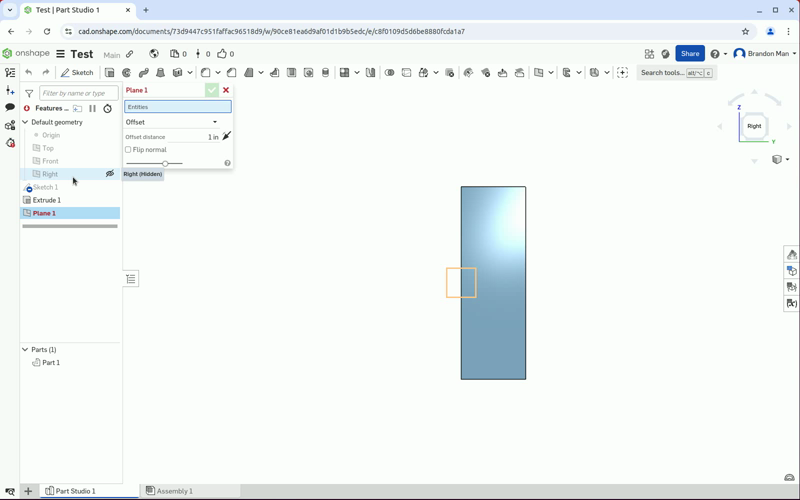
click(73, 176)
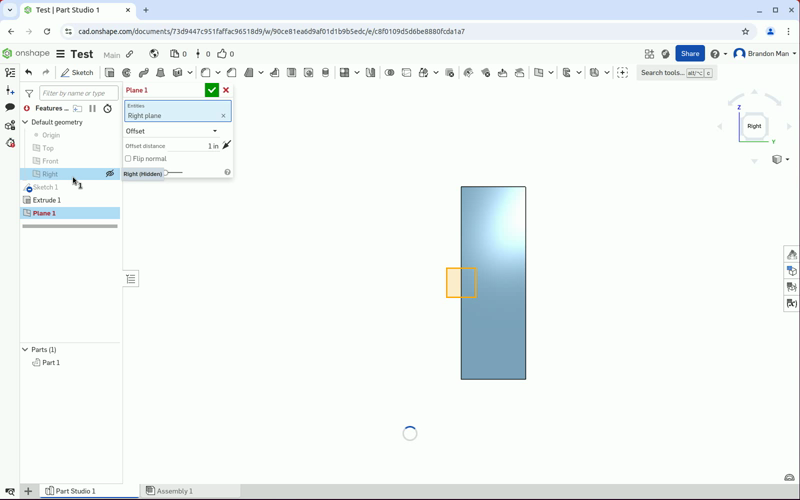
key(tab, 2)
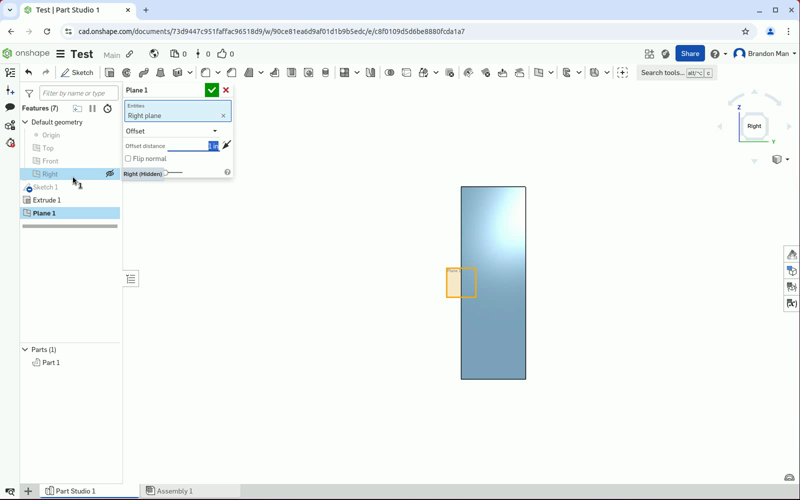
text(9.86)
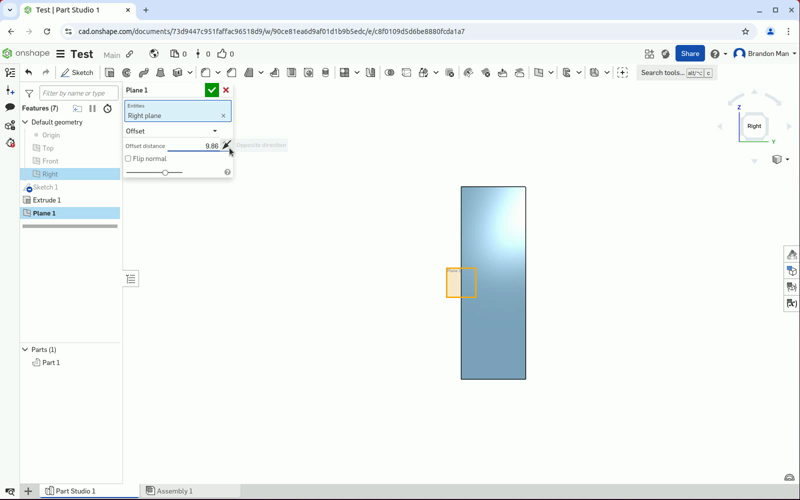
mouse_move(229, 147)
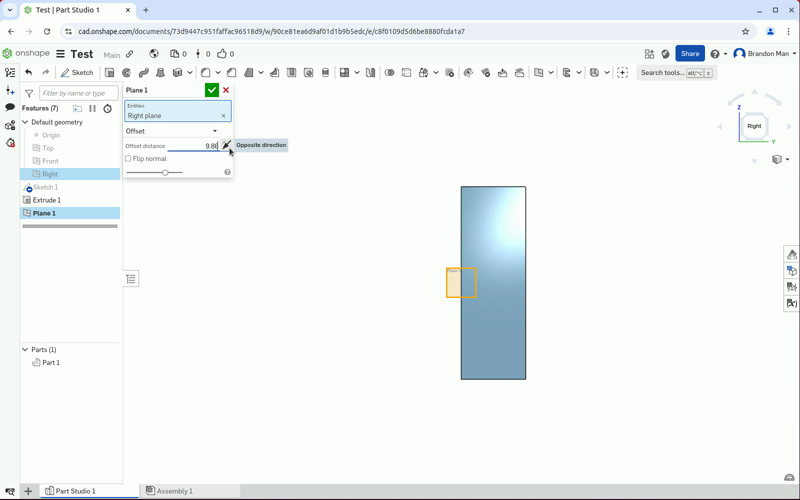
click(229, 147)
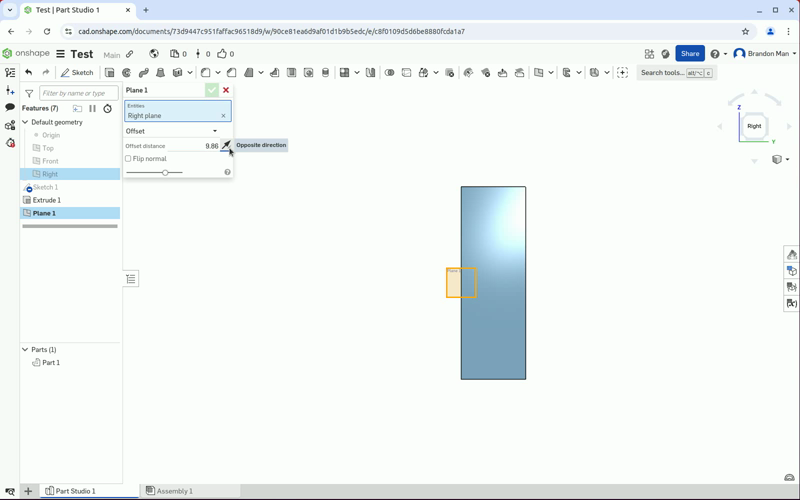
key(enter, 2)
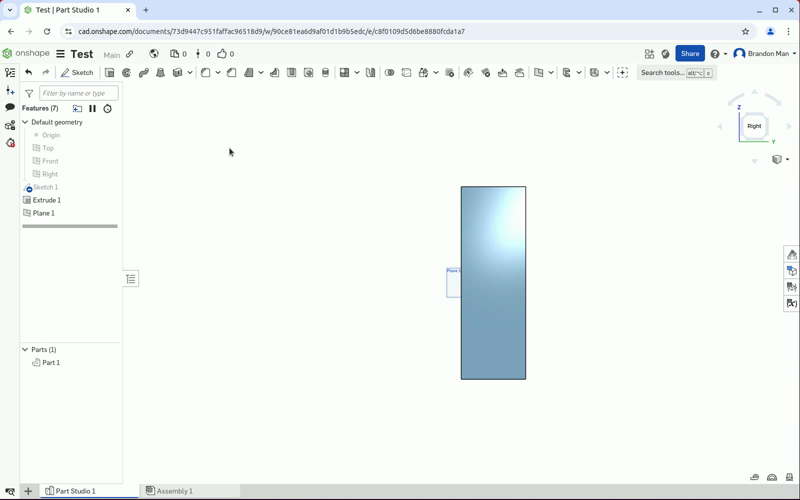
key(shift+s)
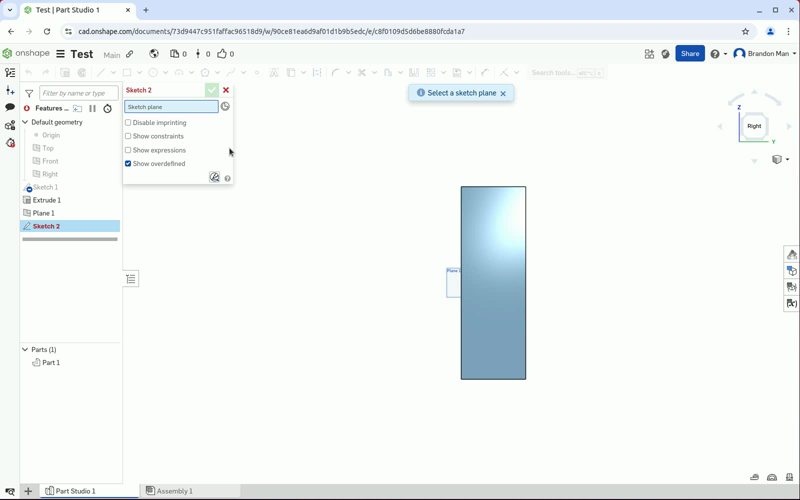
mouse_move(73, 215)
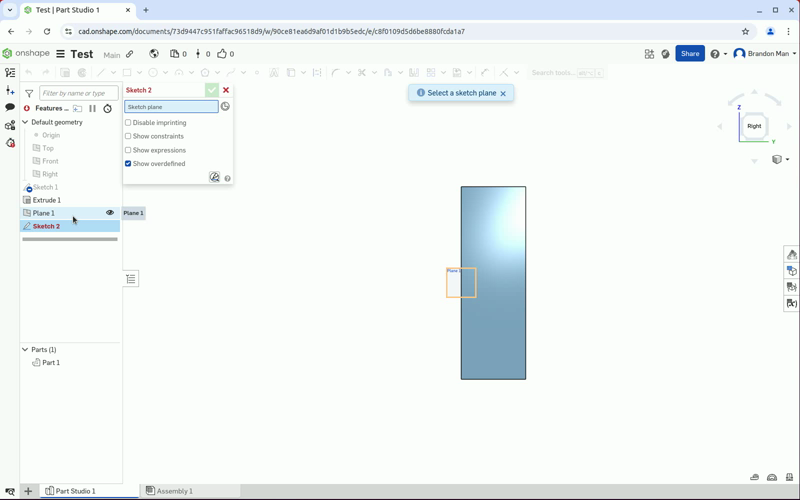
click(73, 215)
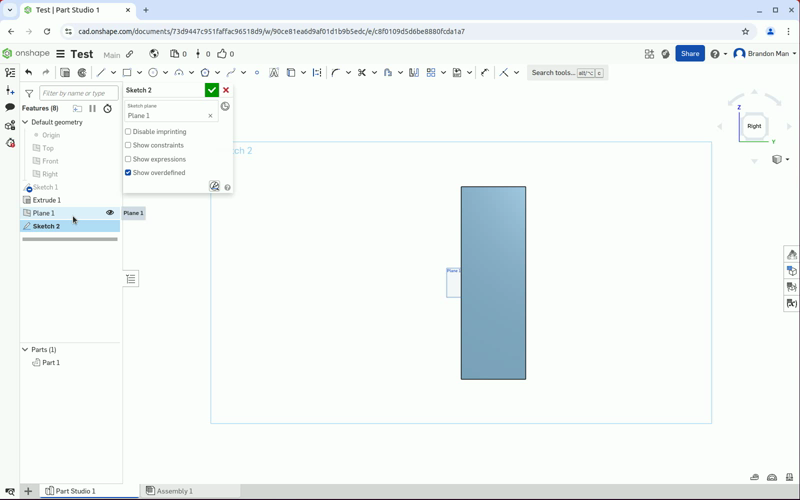
mouse_move(73, 352)
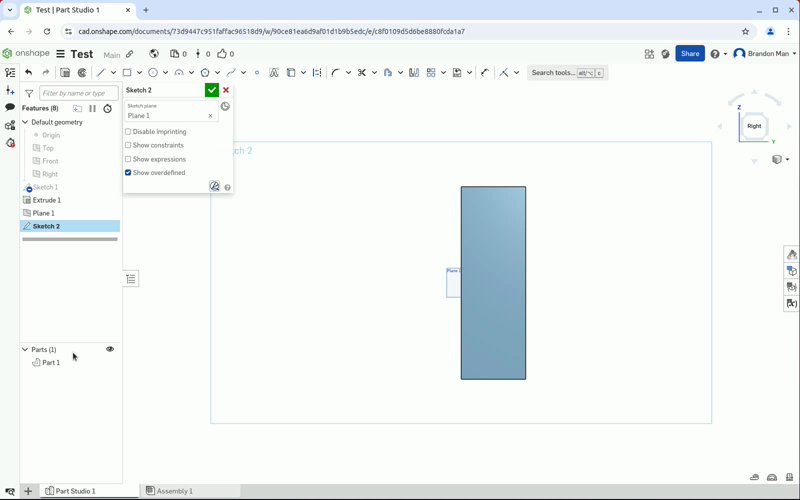
key(y)
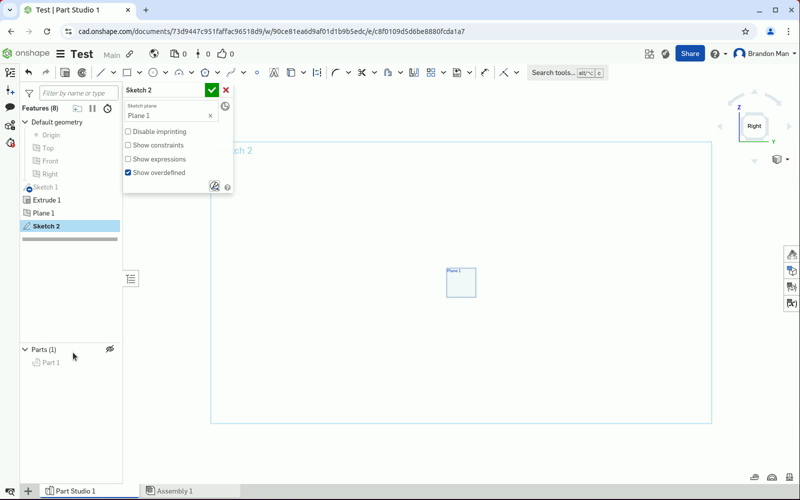
key(l)
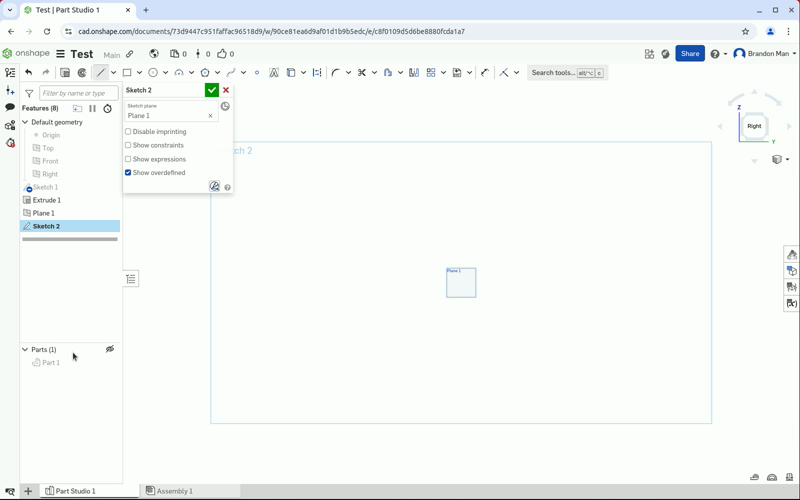
key_down(shift)
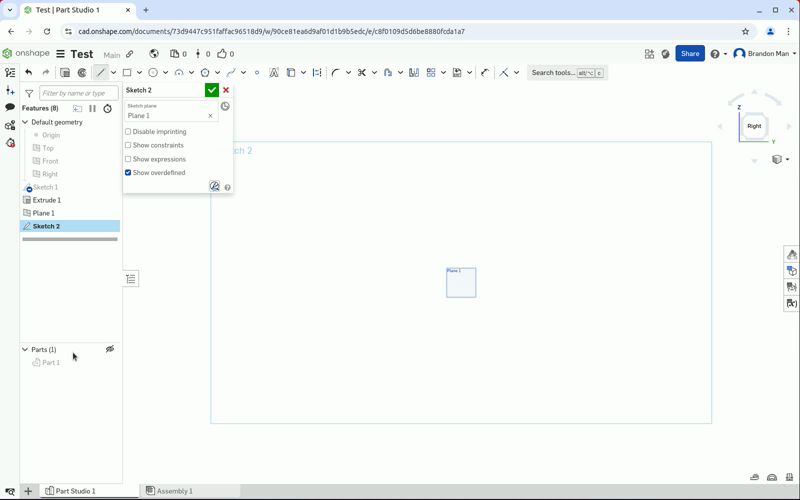
mouse_move(483, 251)
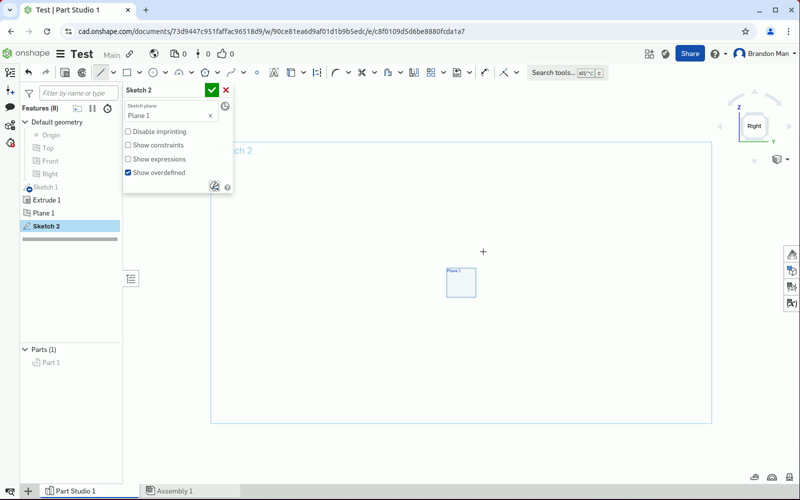
click(483, 251)
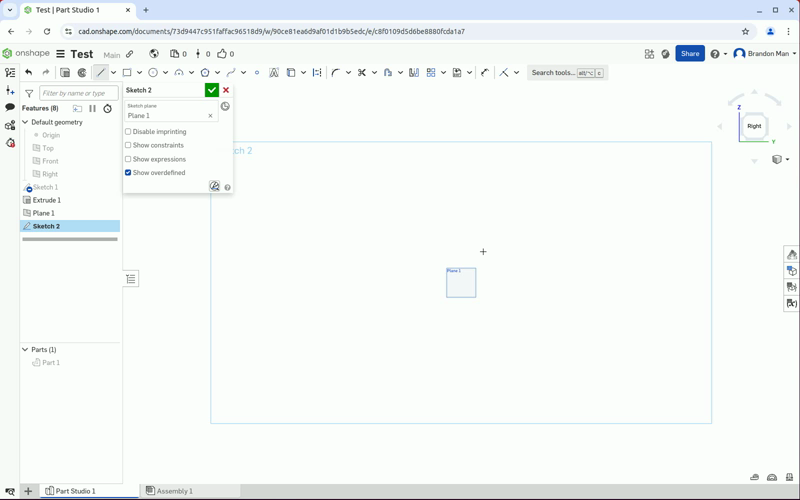
key_up(shift)
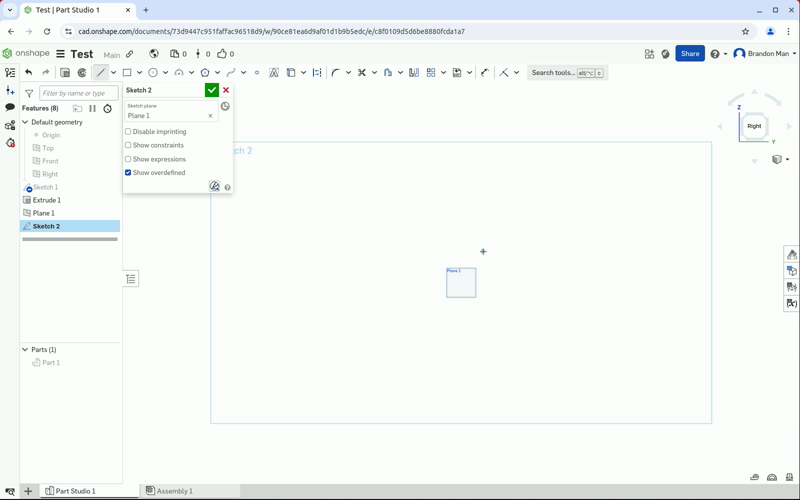
key_down(shift)
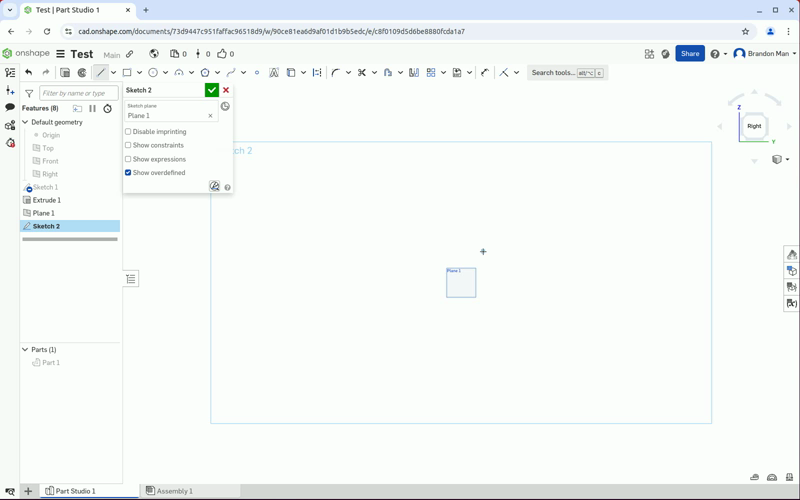
mouse_move(513, 251)
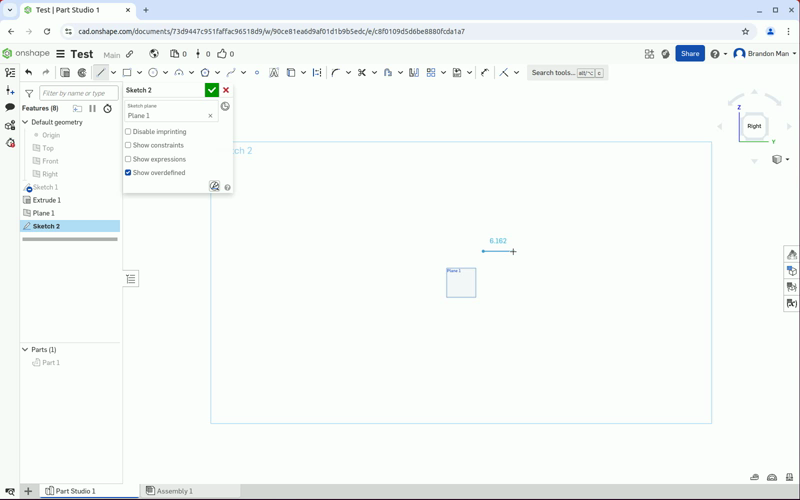
mouse_move(502, 251)
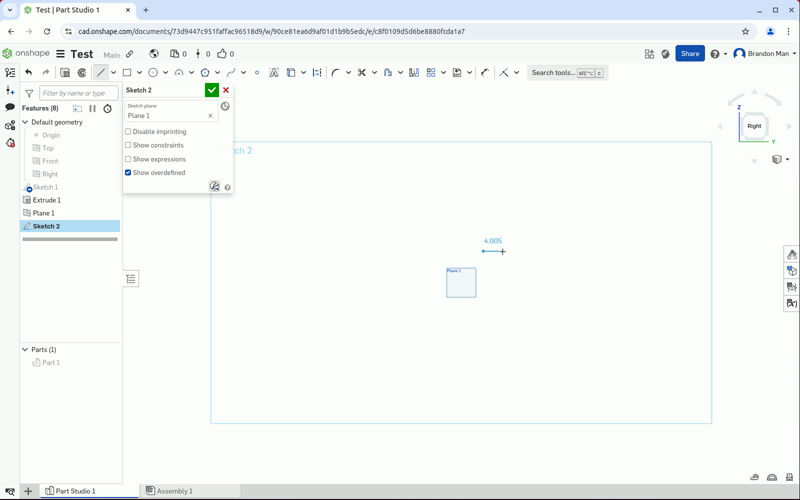
click(502, 251)
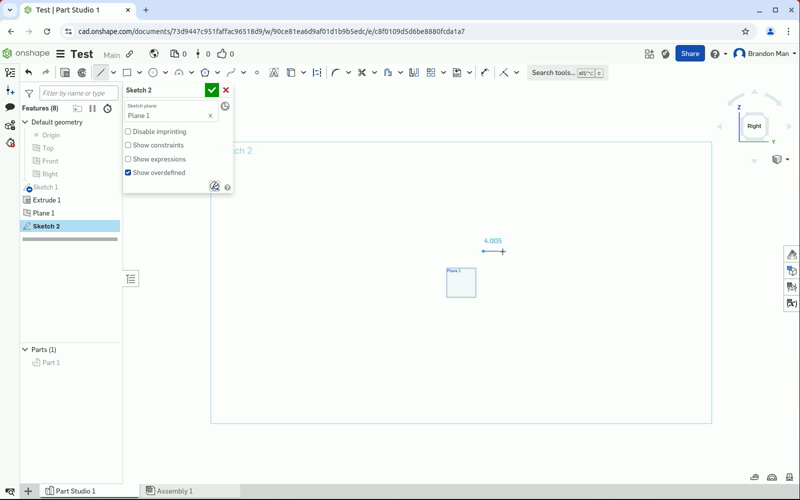
key_up(shift)
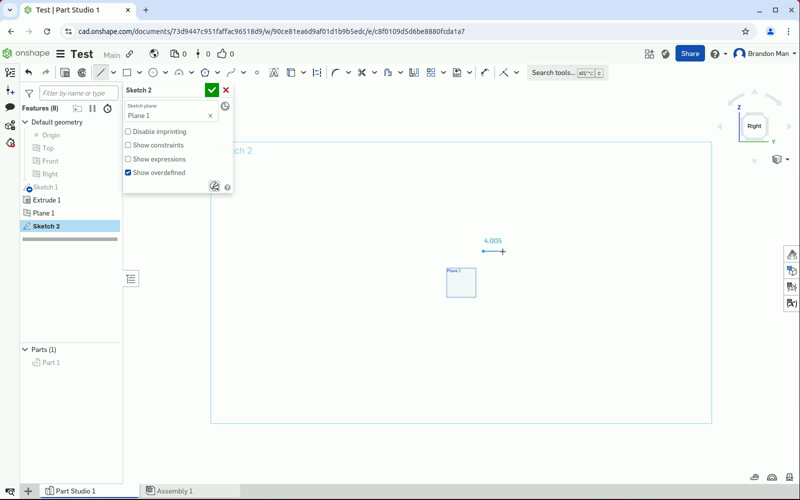
key_down(shift)
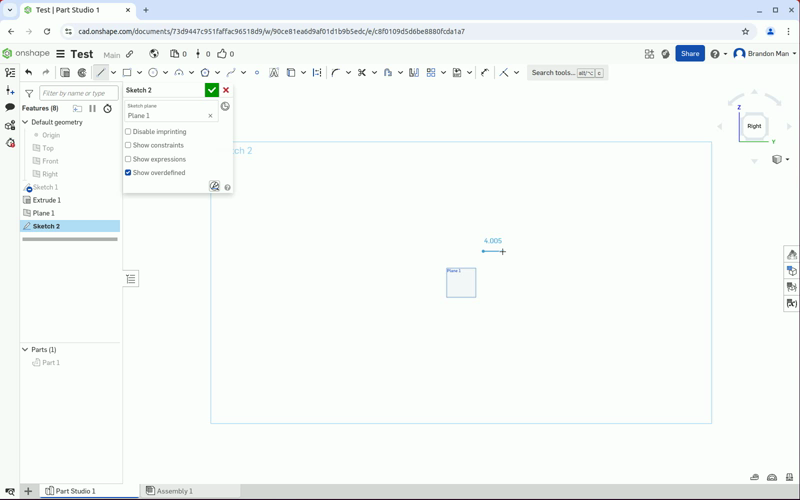
mouse_move(532, 251)
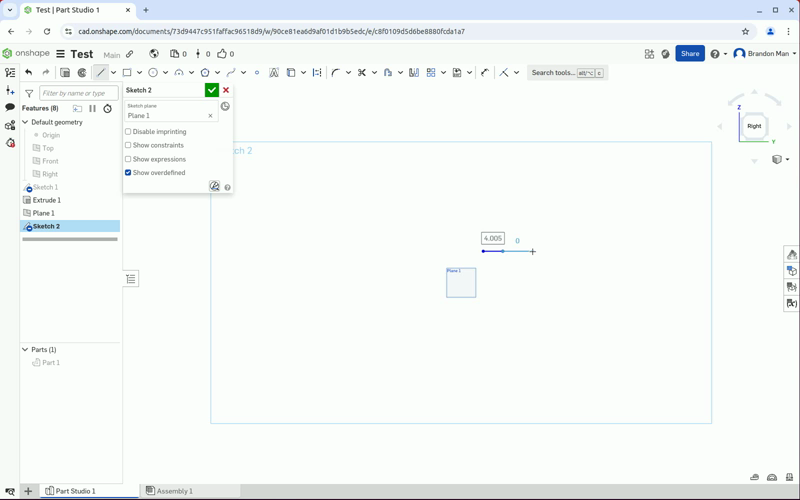
mouse_move(502, 218)
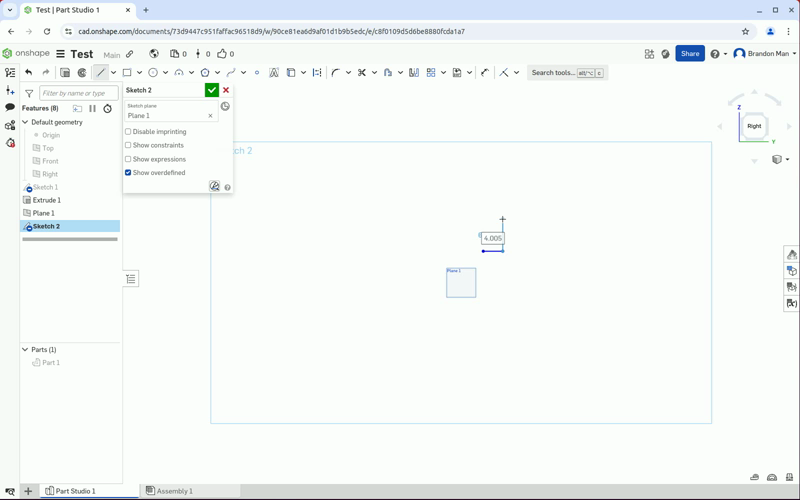
click(502, 218)
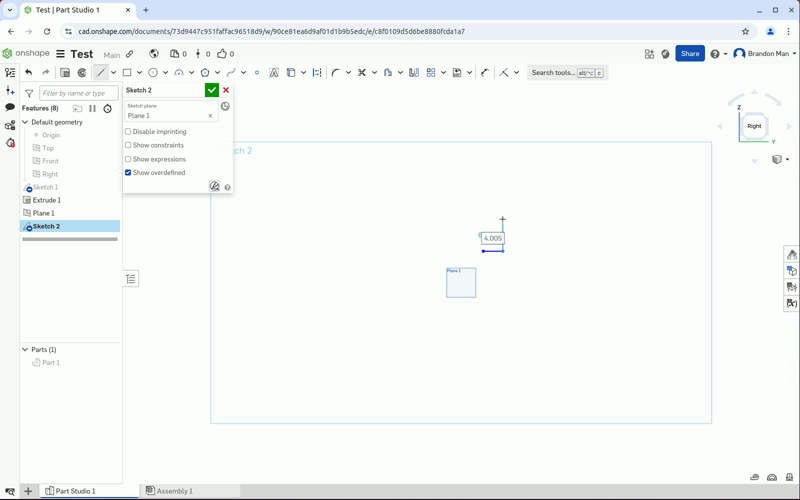
key_up(shift)
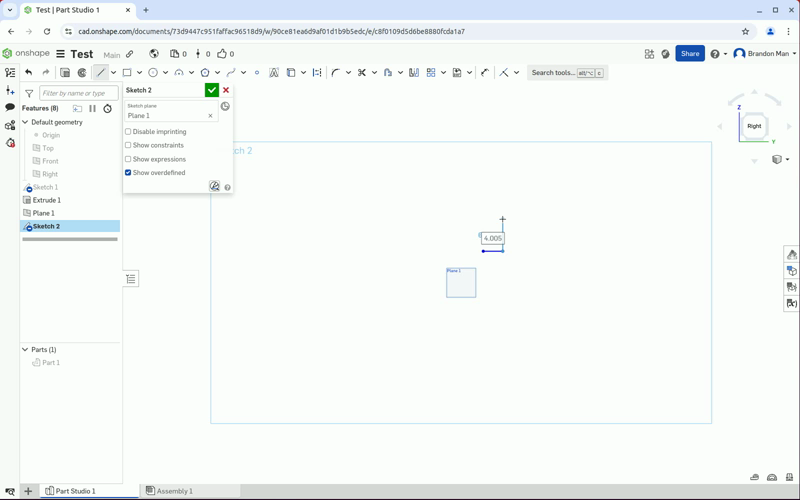
key_down(shift)
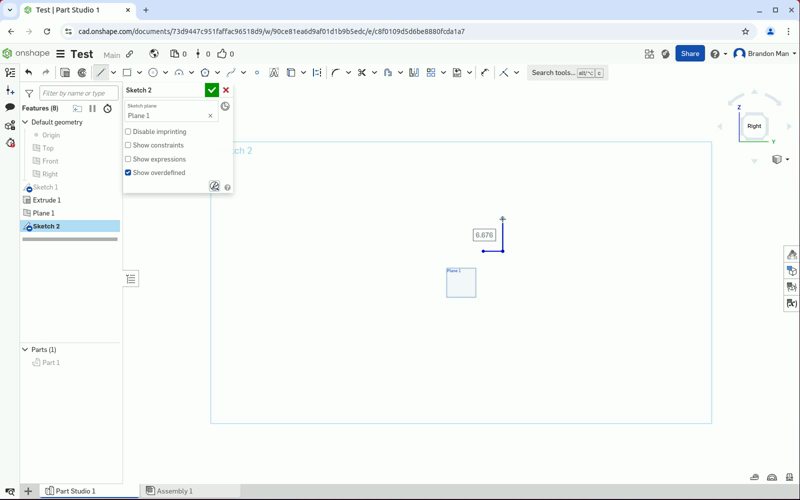
mouse_move(532, 218)
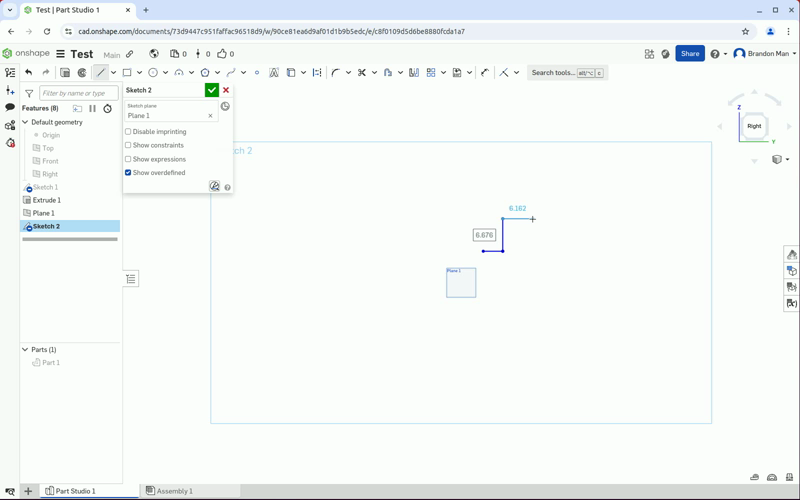
mouse_move(483, 218)
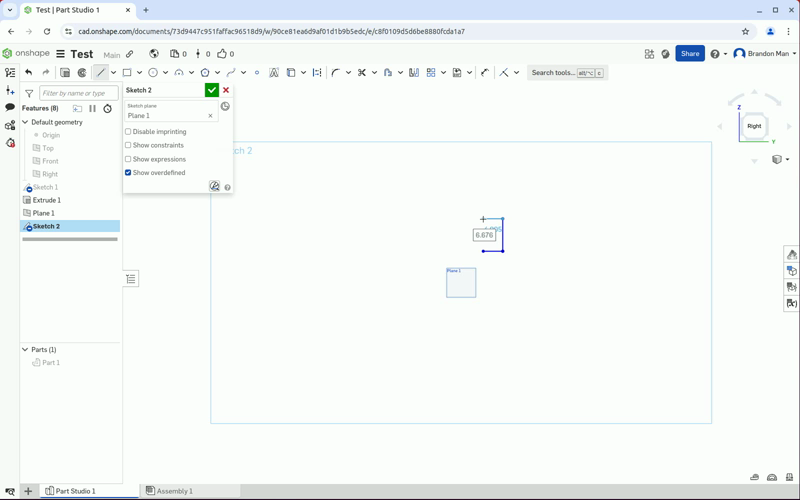
click(483, 218)
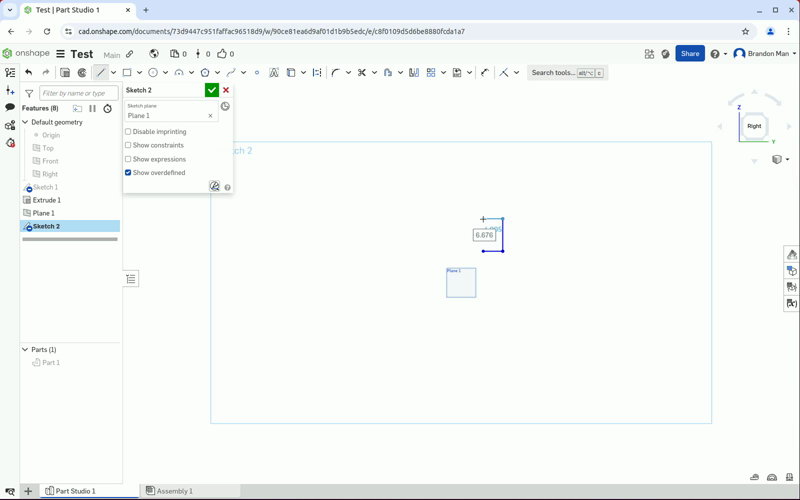
key_up(shift)
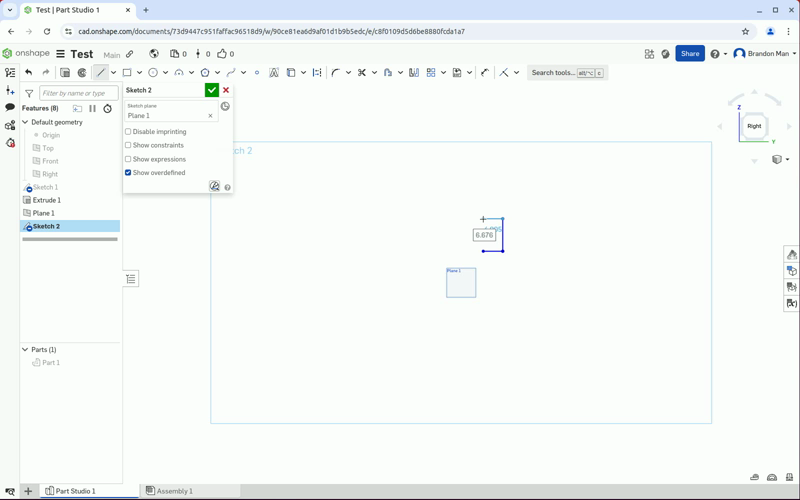
mouse_move(513, 218)
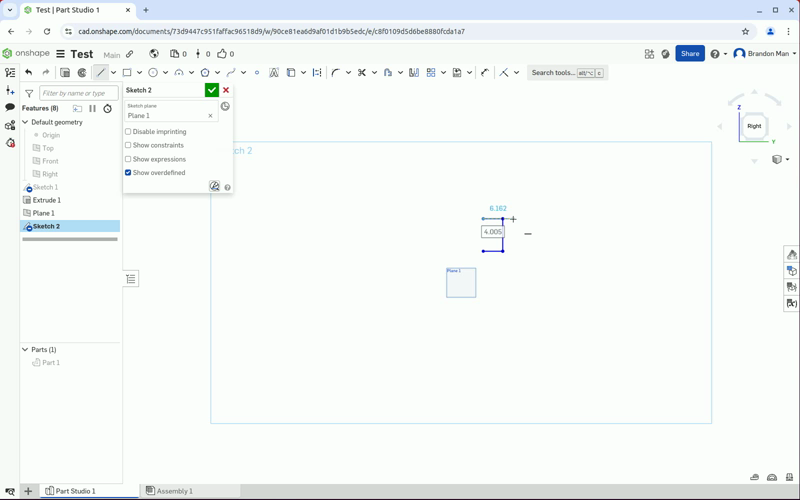
key_down(shift)
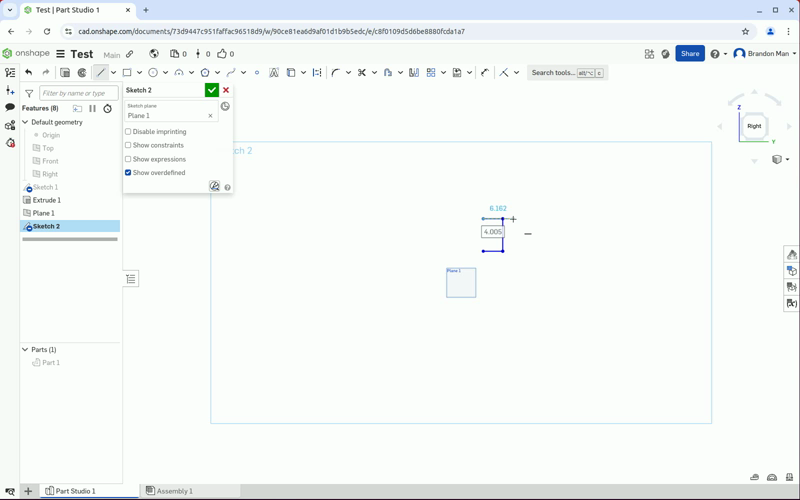
mouse_move(483, 251)
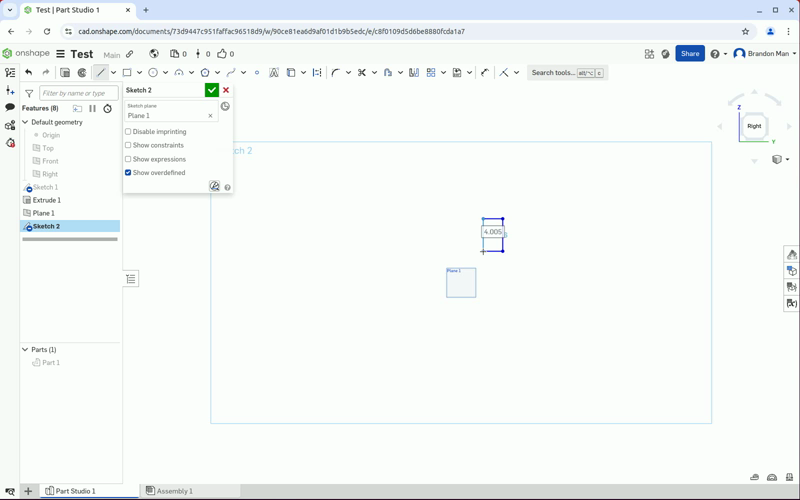
key_up(shift)
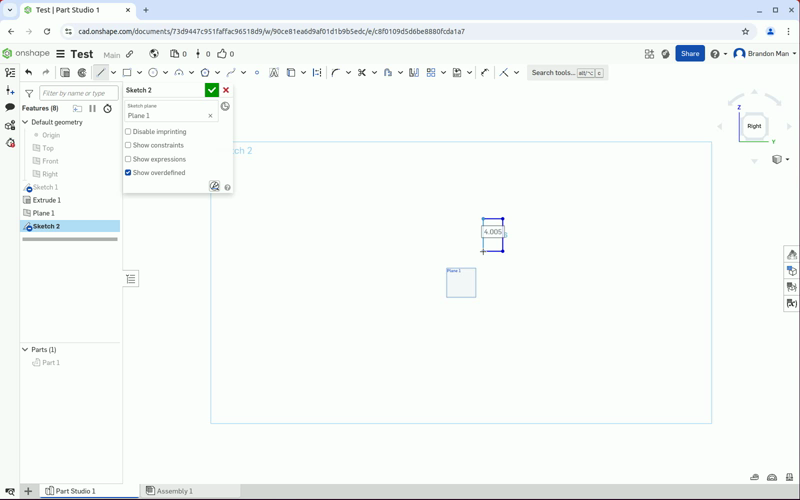
click(483, 251)
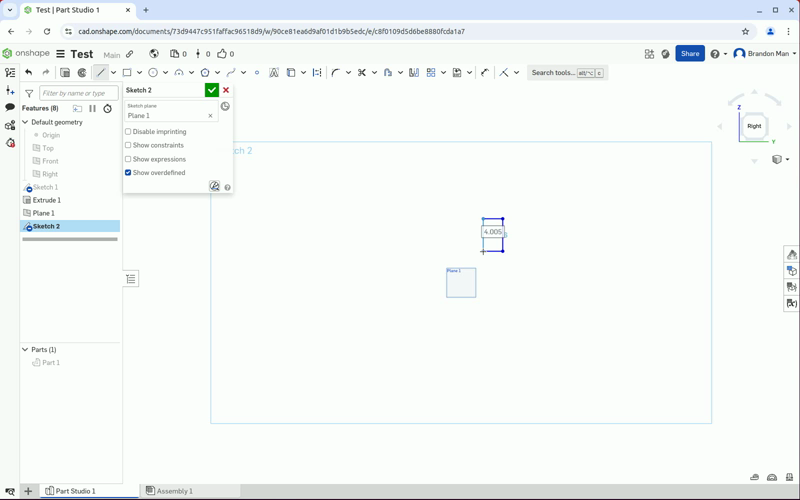
key(esc)
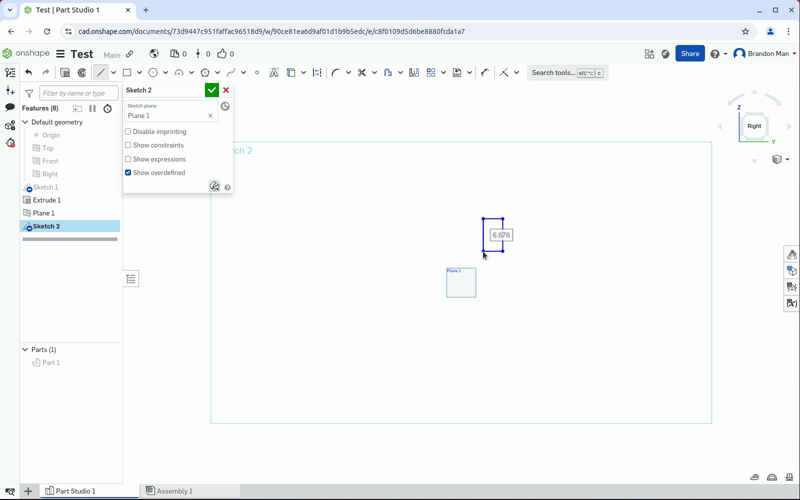
mouse_move(501, 232)
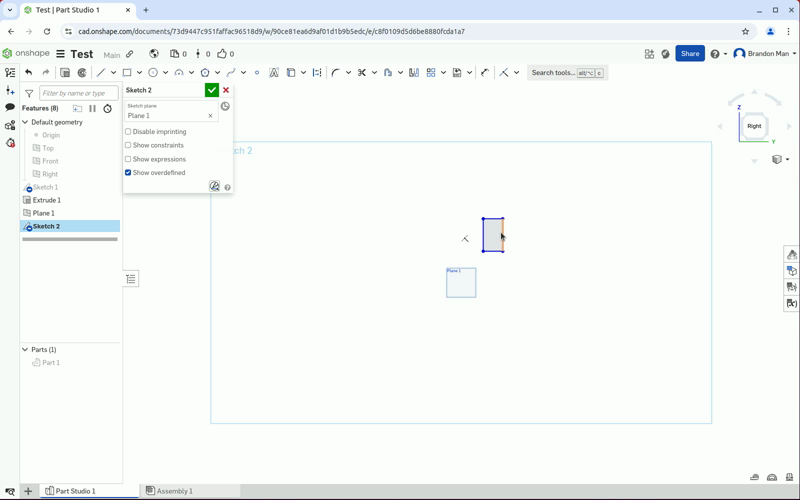
scroll(6)
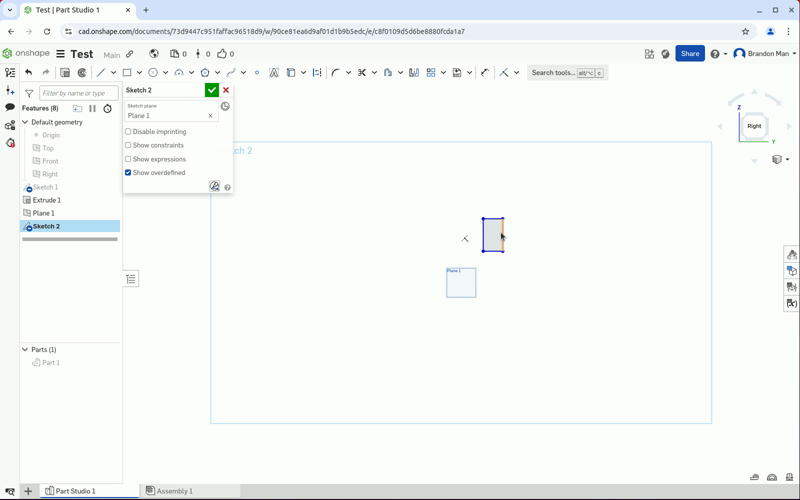
scroll(6)
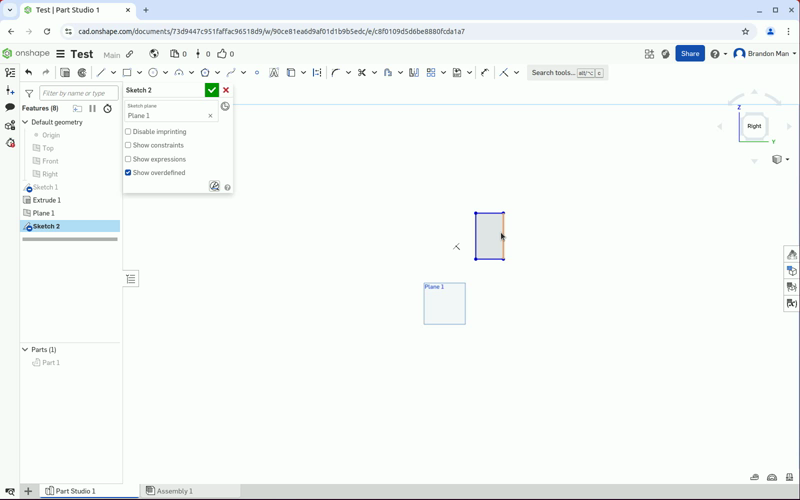
scroll(6)
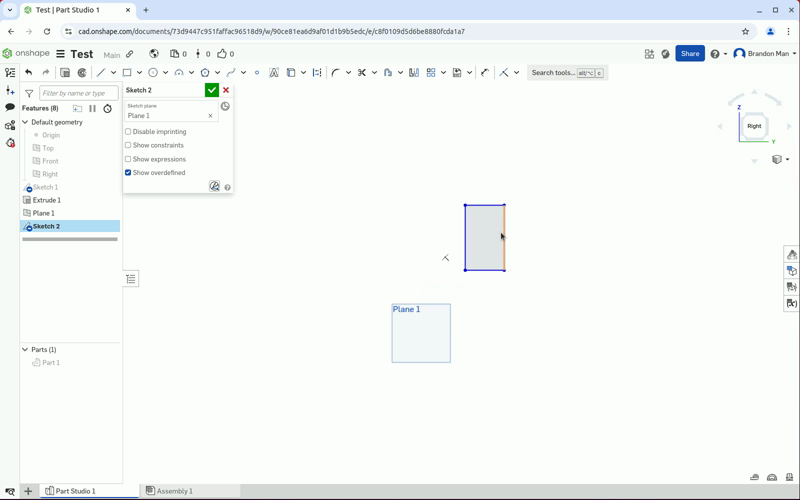
scroll(6)
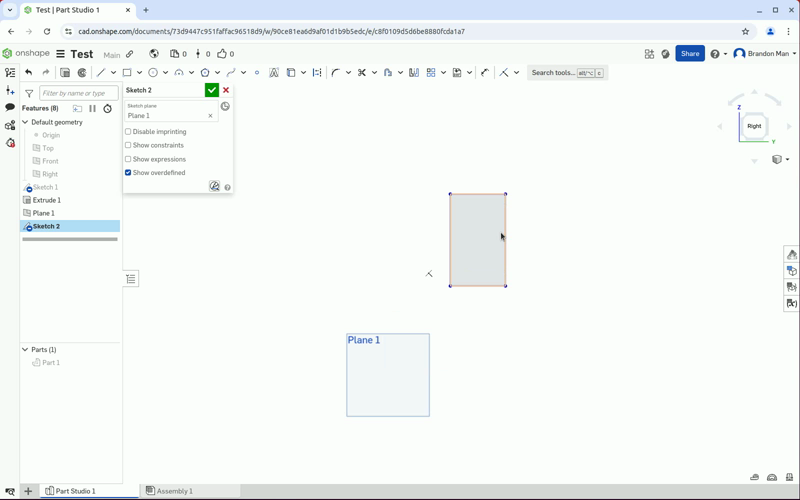
scroll(6)
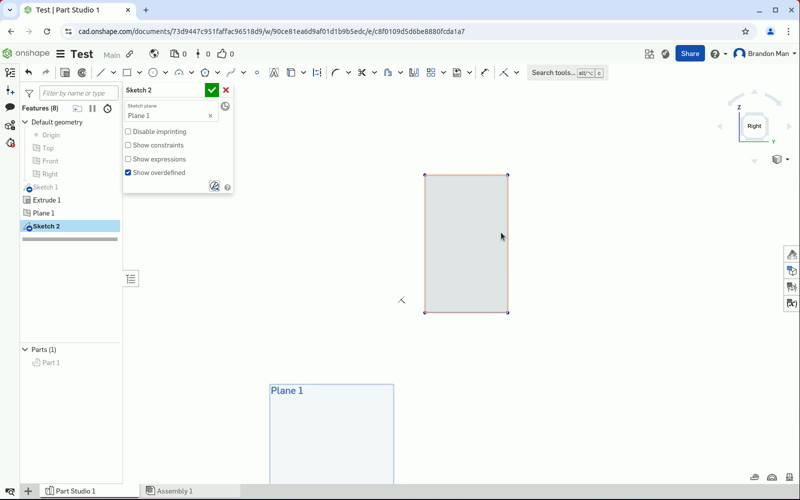
scroll(6)
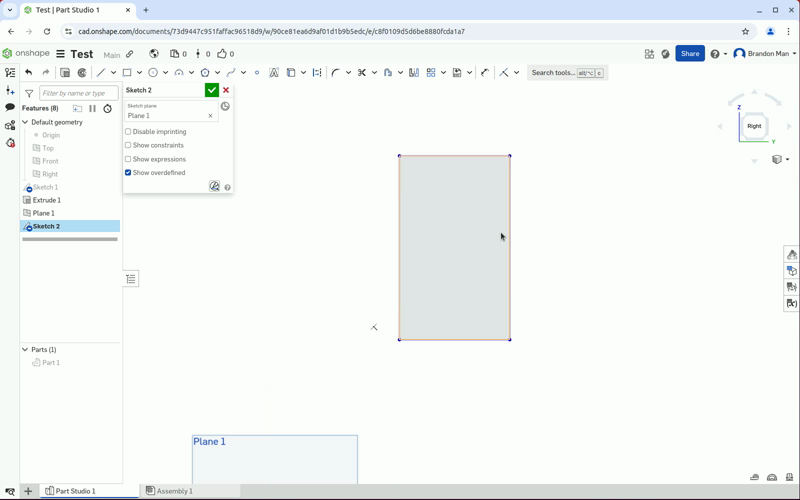
scroll(6)
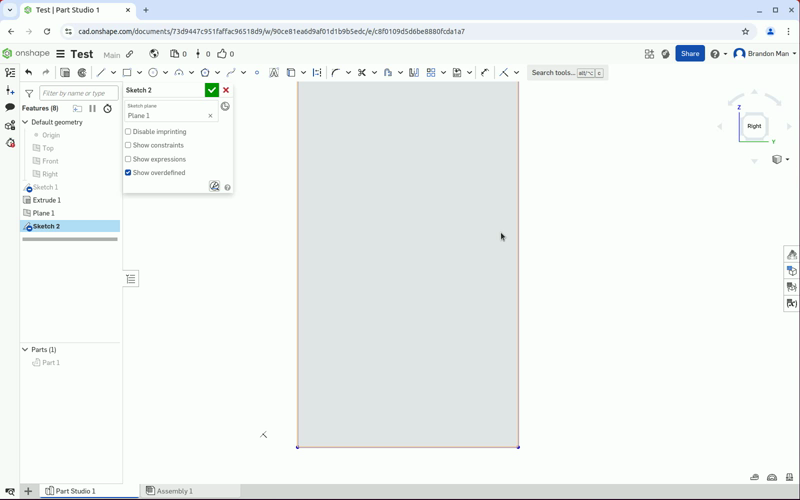
click(501, 232)
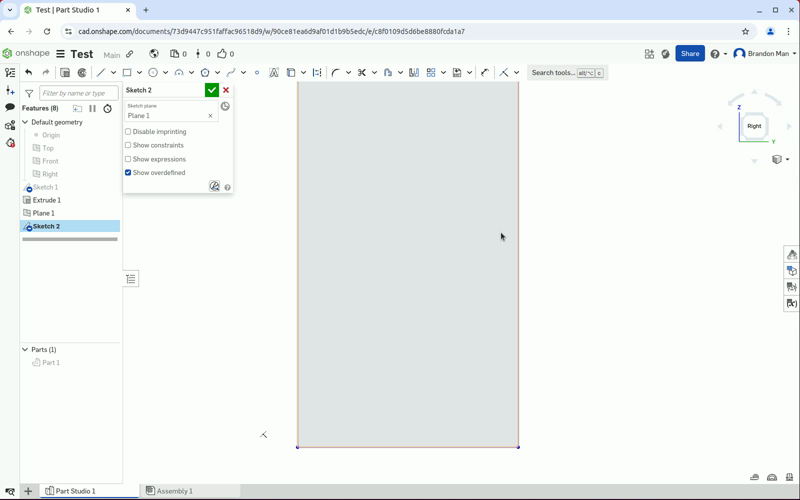
scroll(-6)
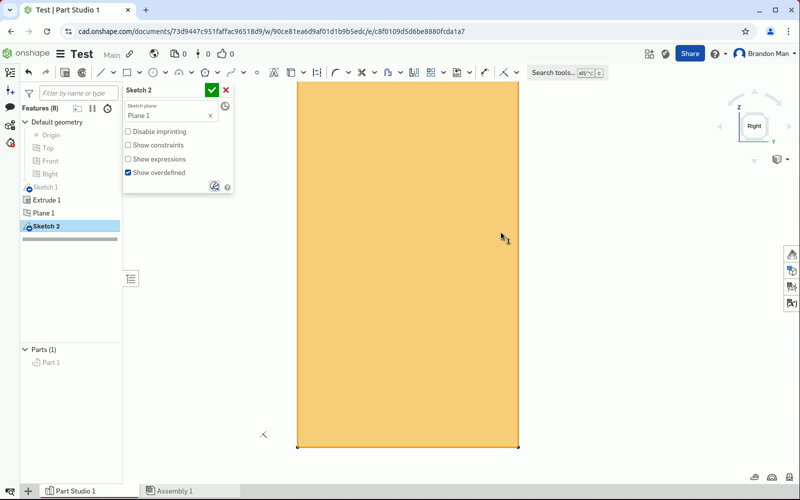
scroll(-6)
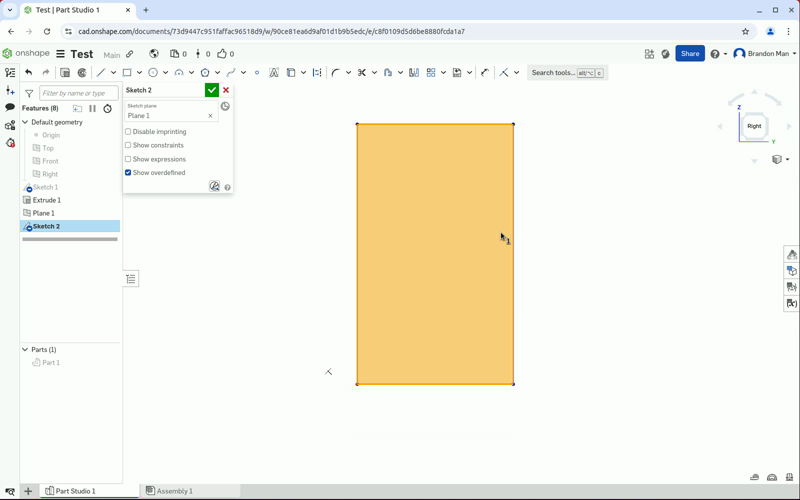
scroll(-6)
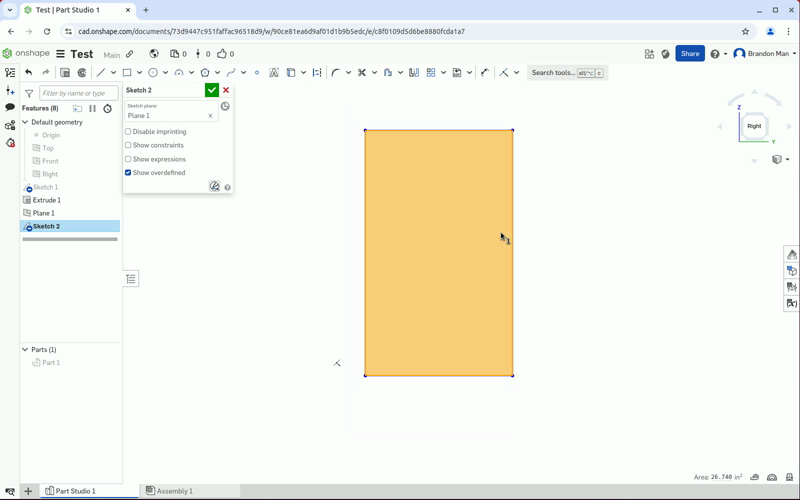
scroll(-6)
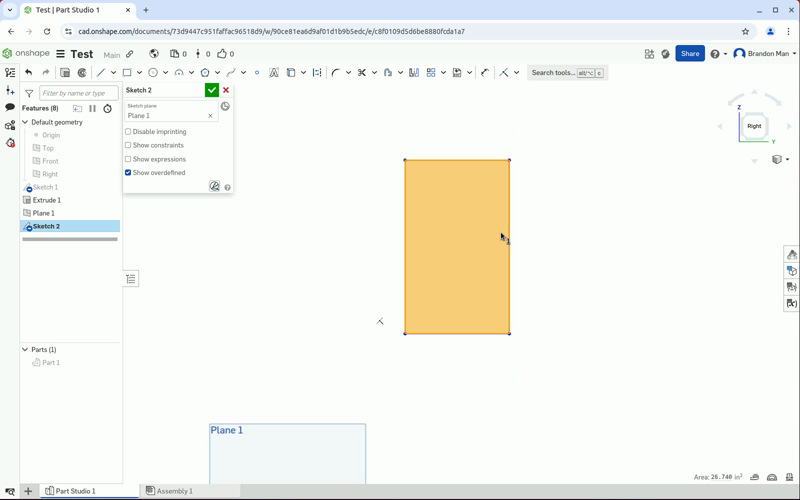
scroll(-6)
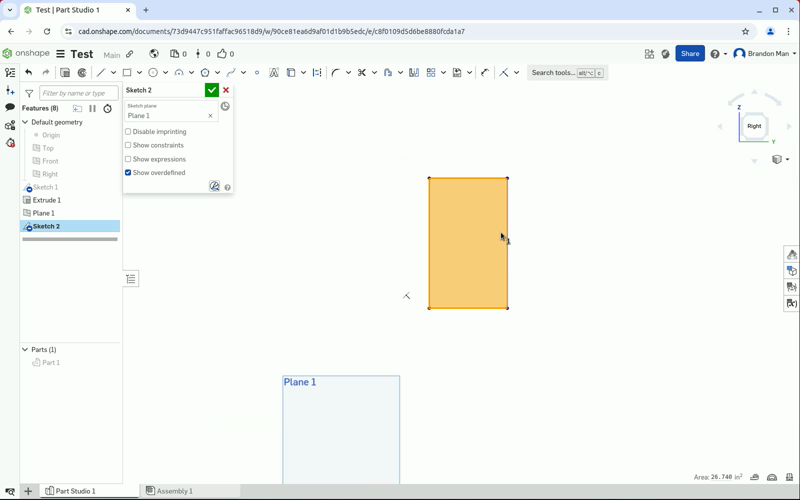
scroll(-6)
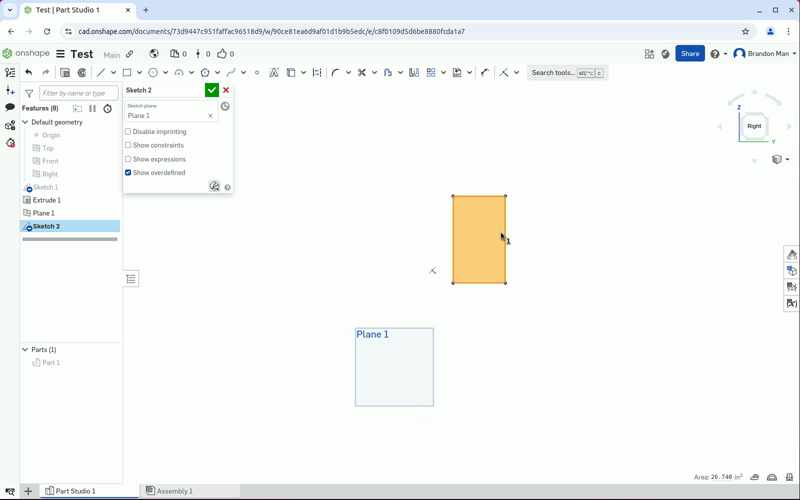
scroll(-6)
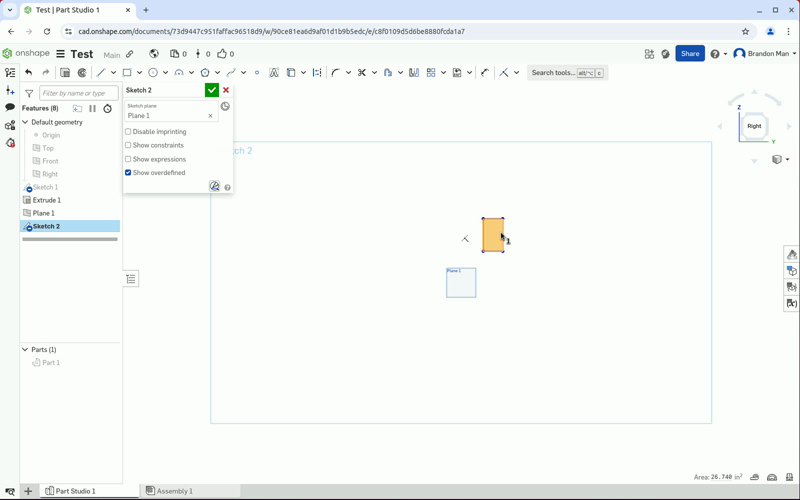
mouse_move(73, 352)
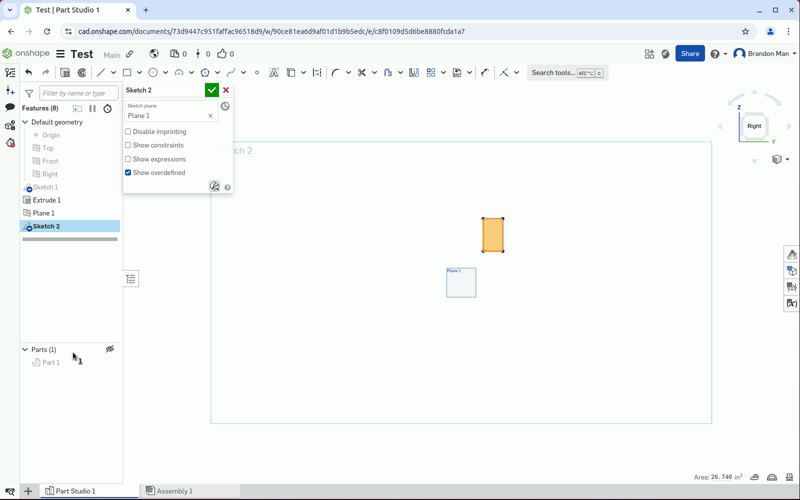
key(shift+y)
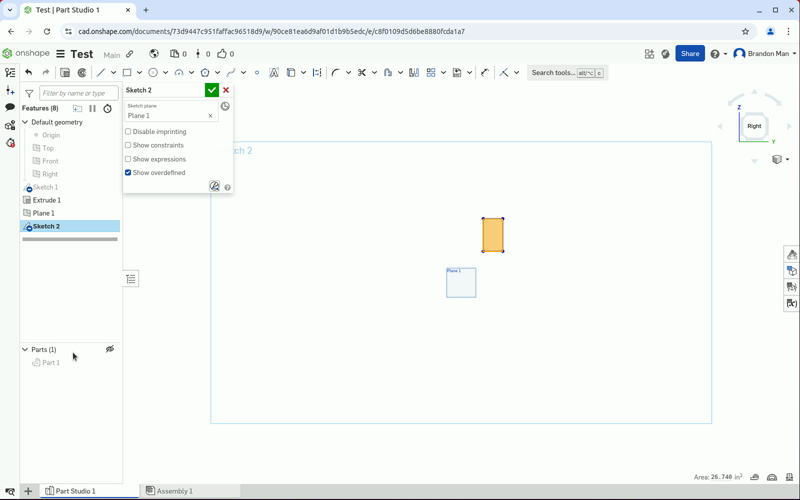
key(shift+e)
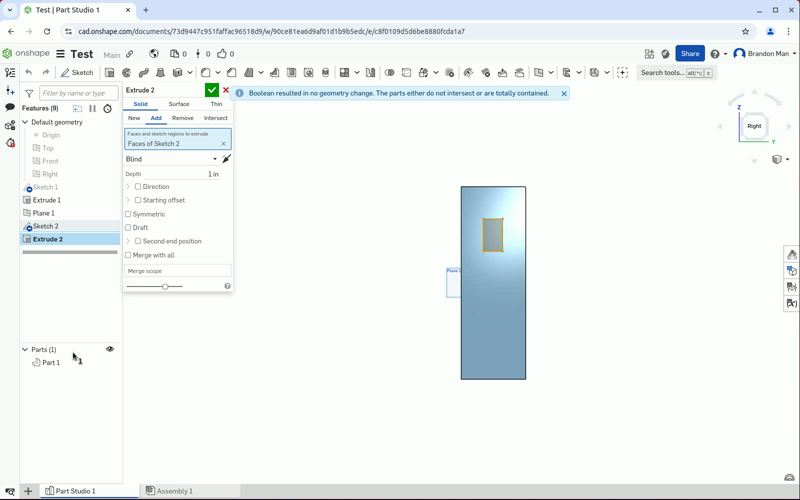
mouse_move(143, 106)
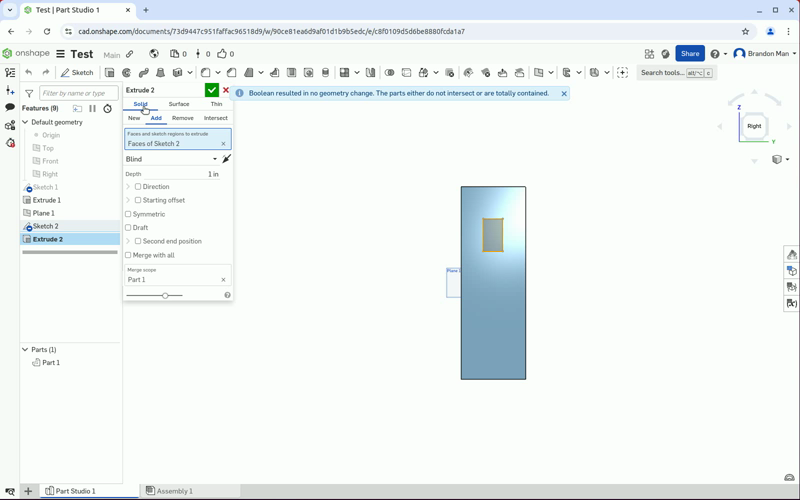
click(143, 106)
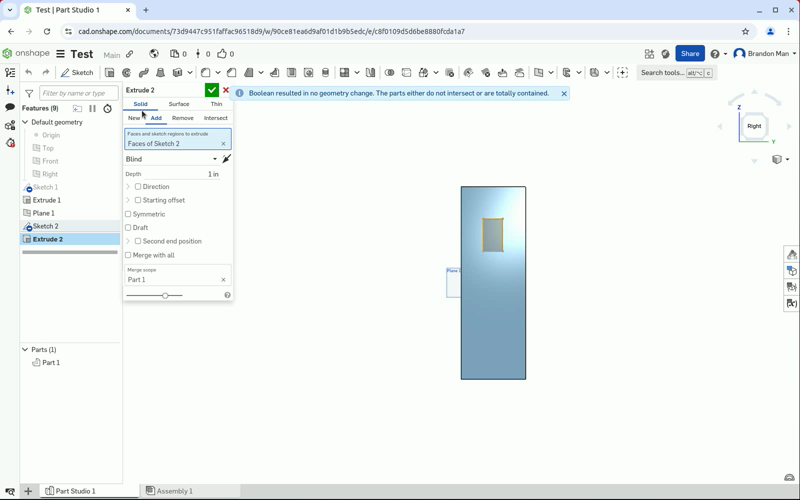
mouse_move(137, 120)
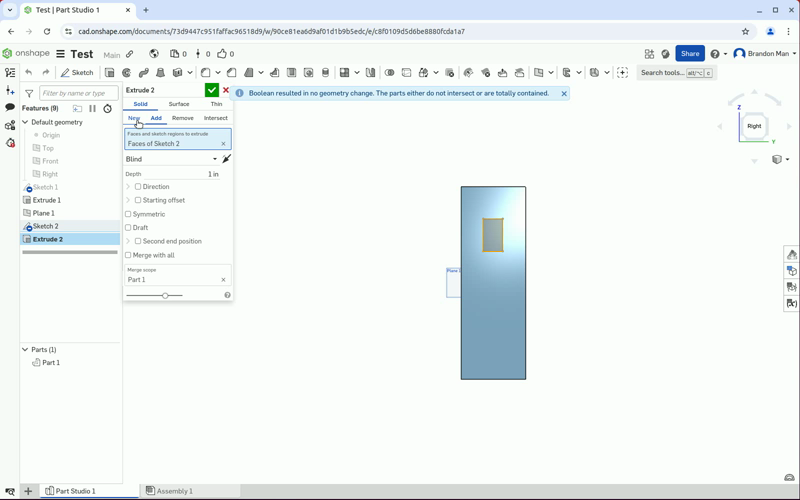
click(137, 120)
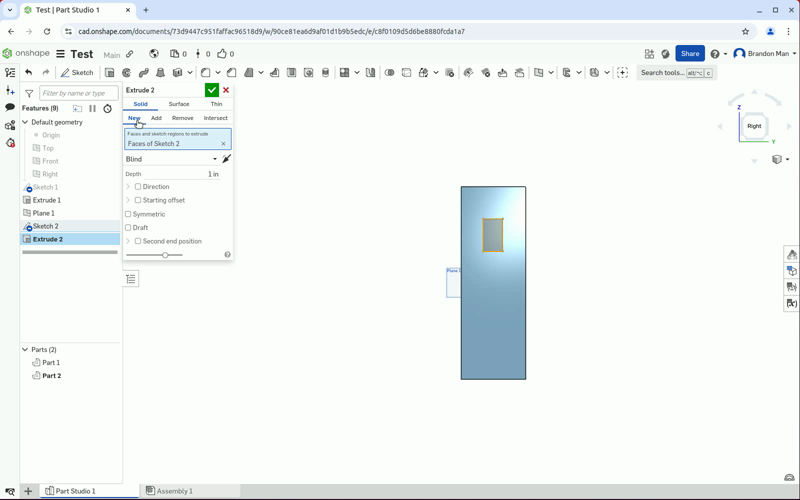
key(tab, 4)
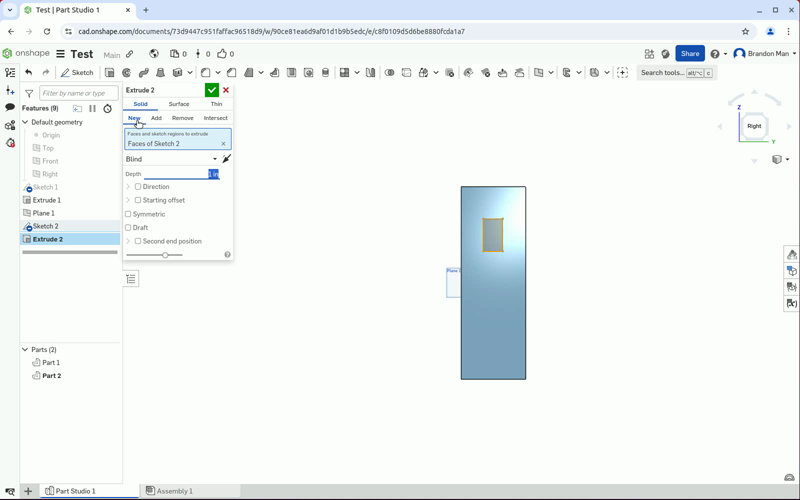
text(13.239)
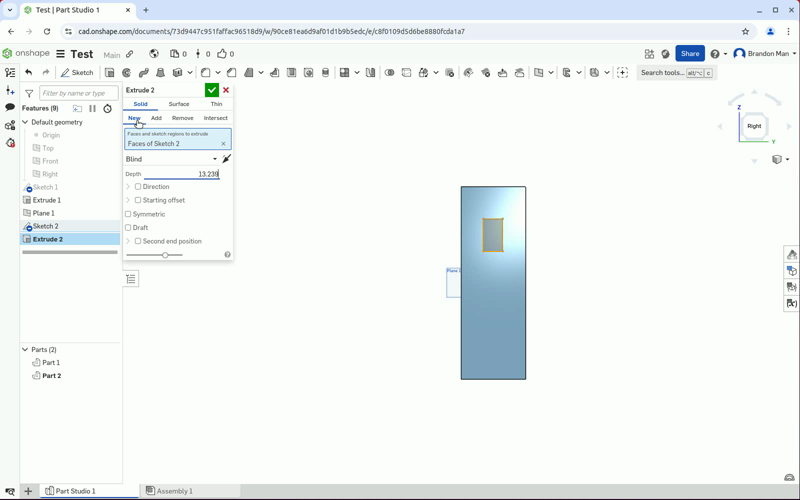
key(enter)
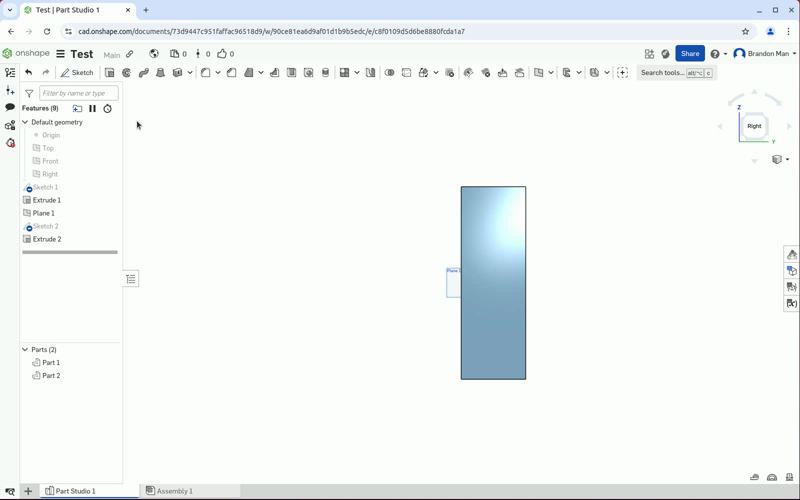
key(shift+h)
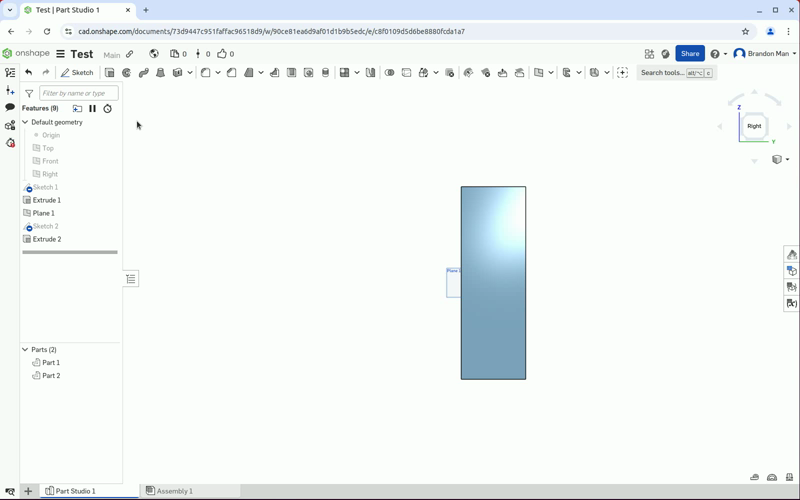
key(shift+h)
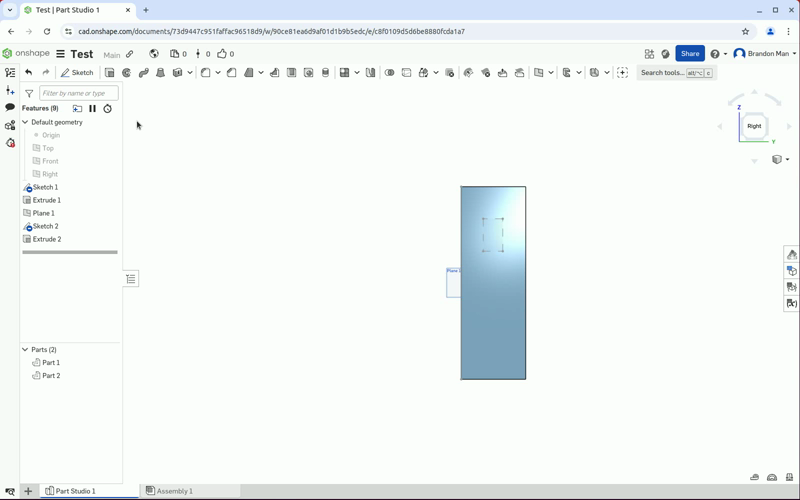
key(shift+7)
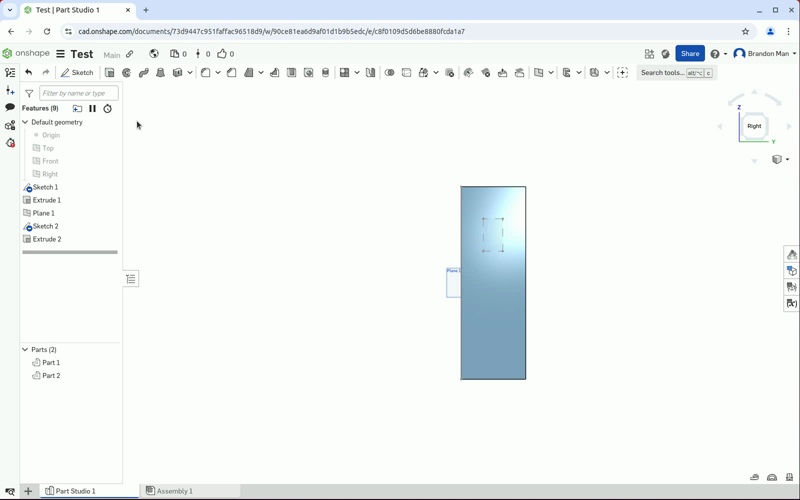
key(right, 2)
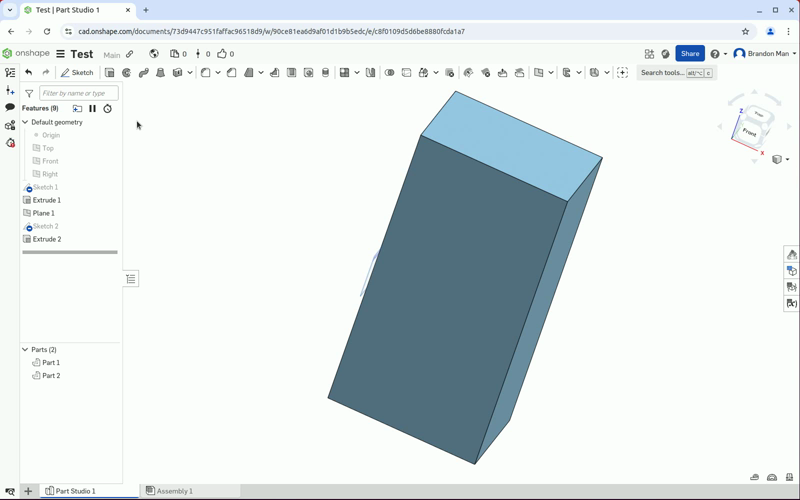
key(down, 2)
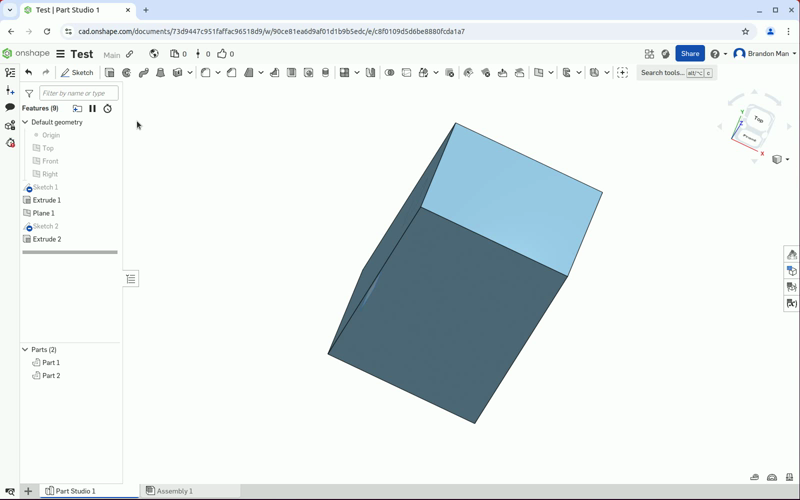
key(up, 2)
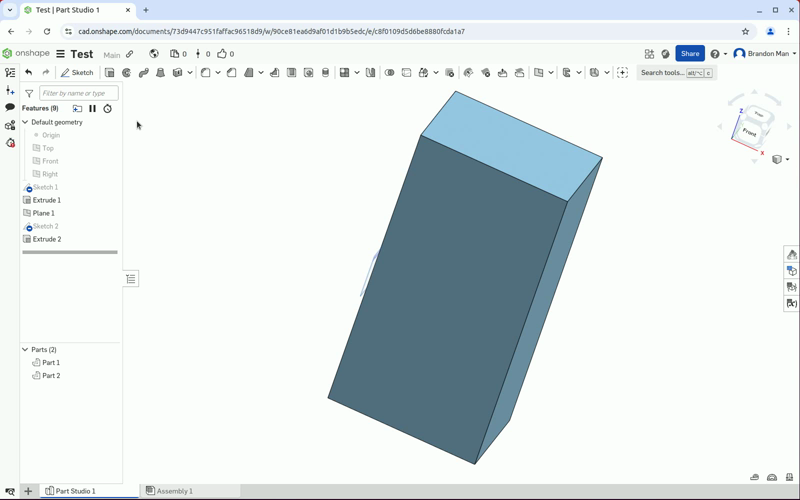
key(left, 2)
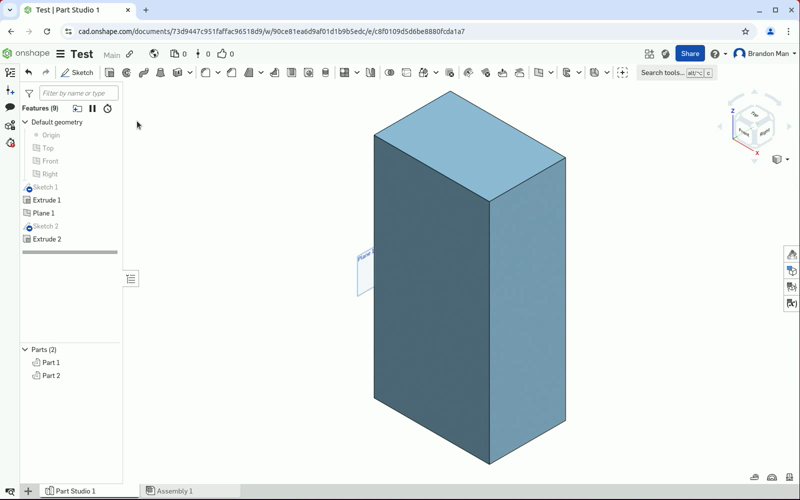
mouse_move(73, 189)
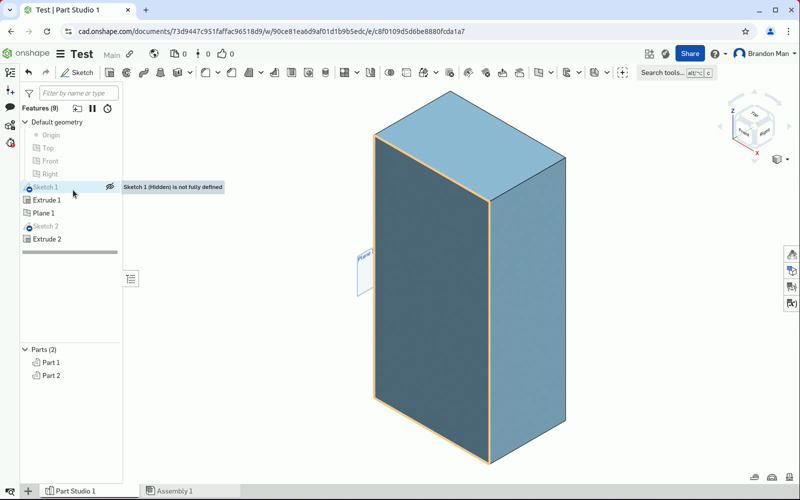
click(73, 189)